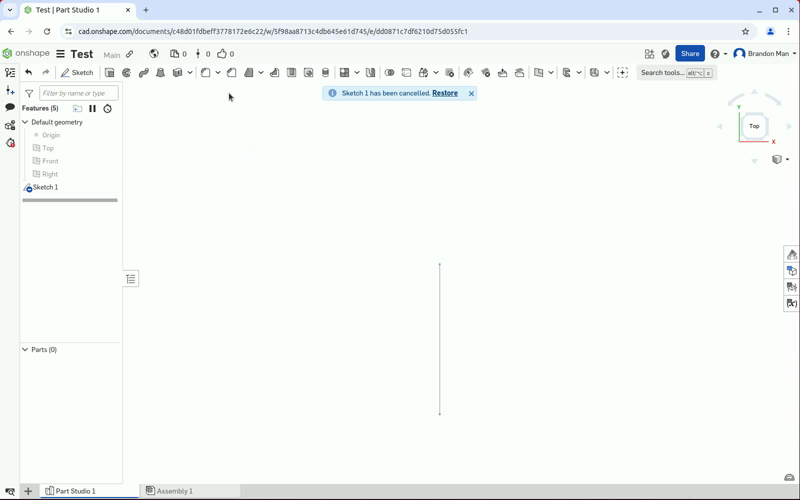
key(shift+h)
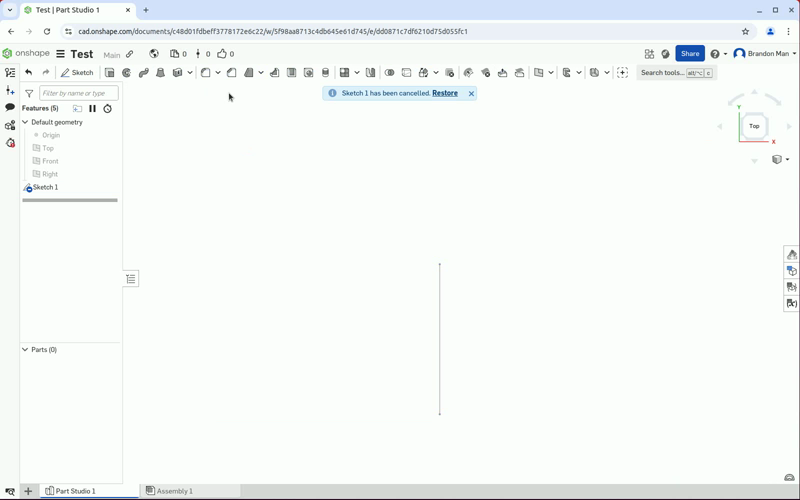
key(shift+s)
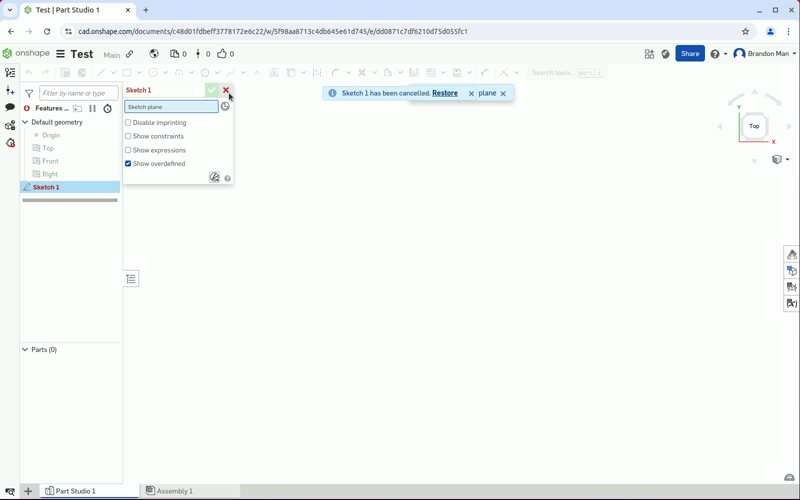
mouse_move(73, 150)
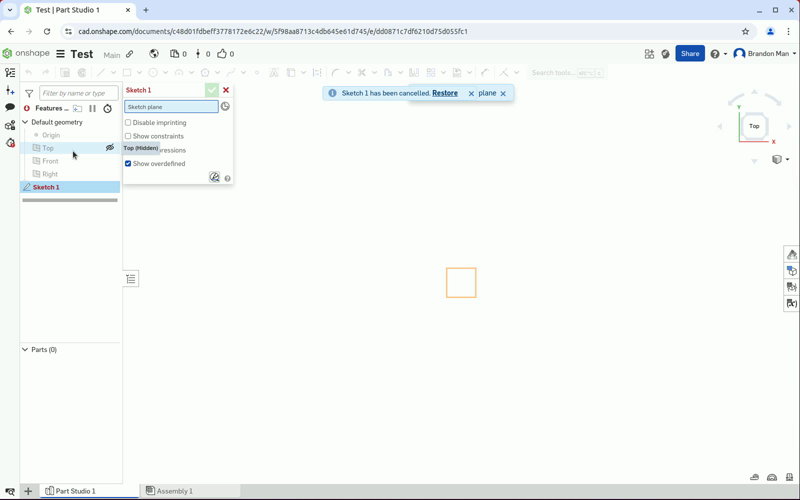
click(73, 150)
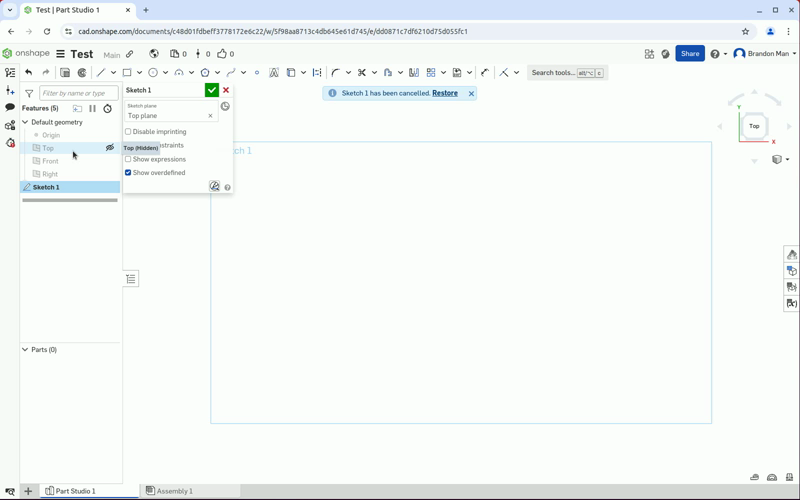
mouse_move(73, 352)
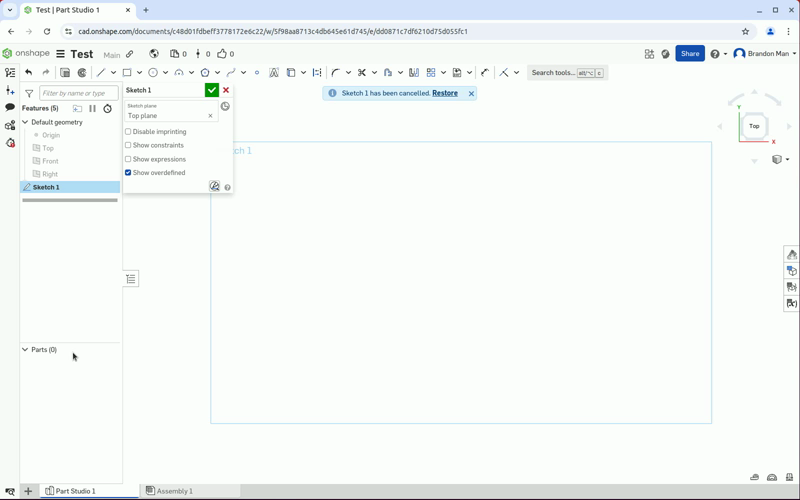
key(y)
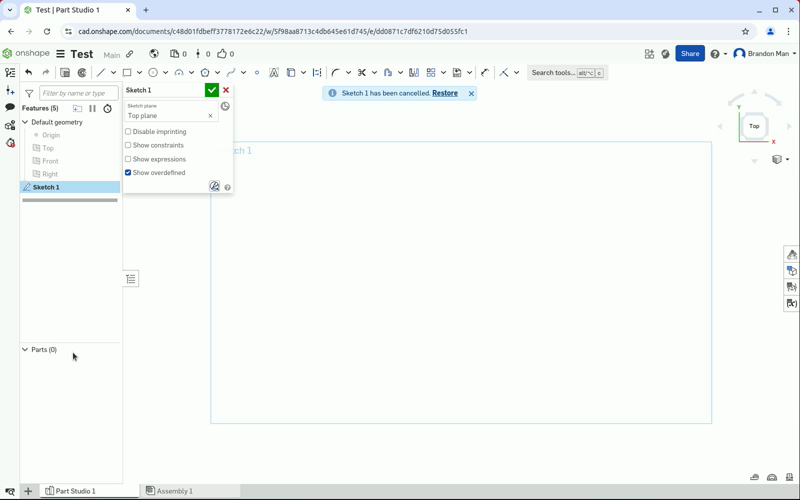
key(l)
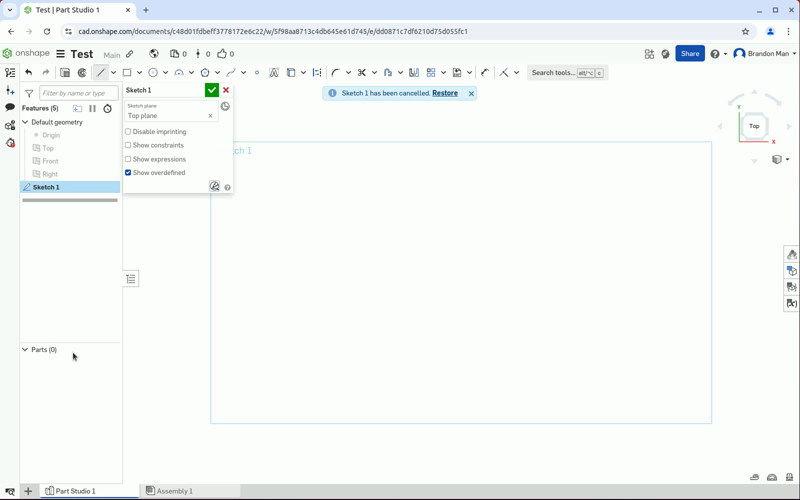
key_down(shift)
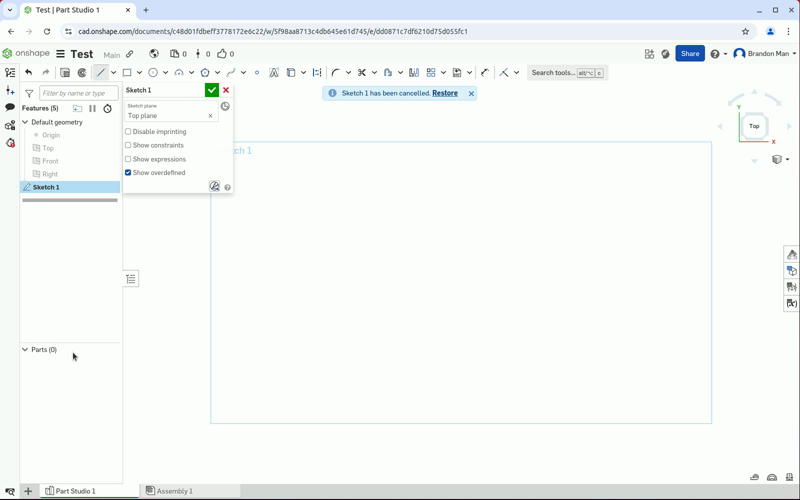
mouse_move(422, 347)
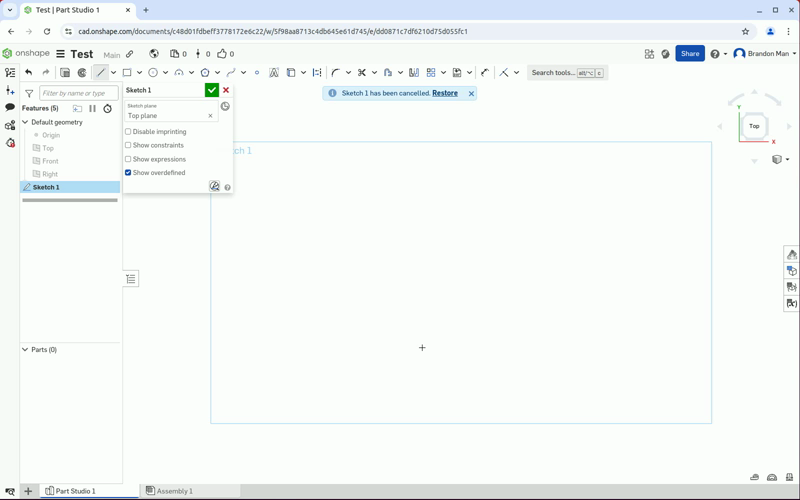
click(422, 347)
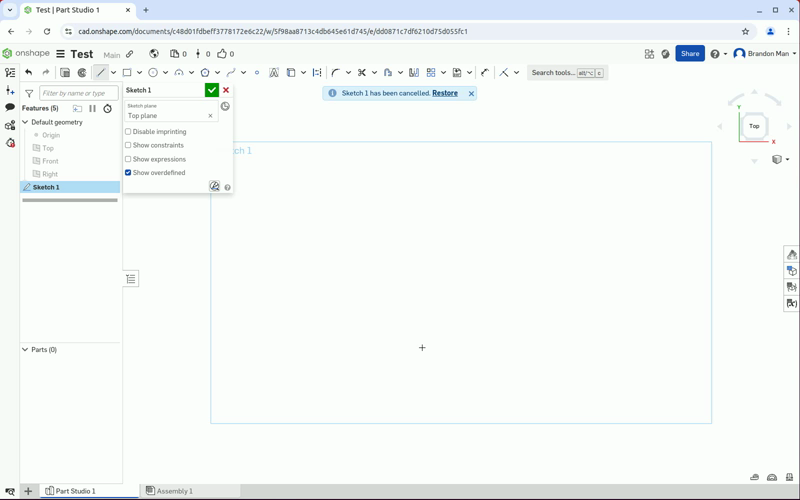
key_up(shift)
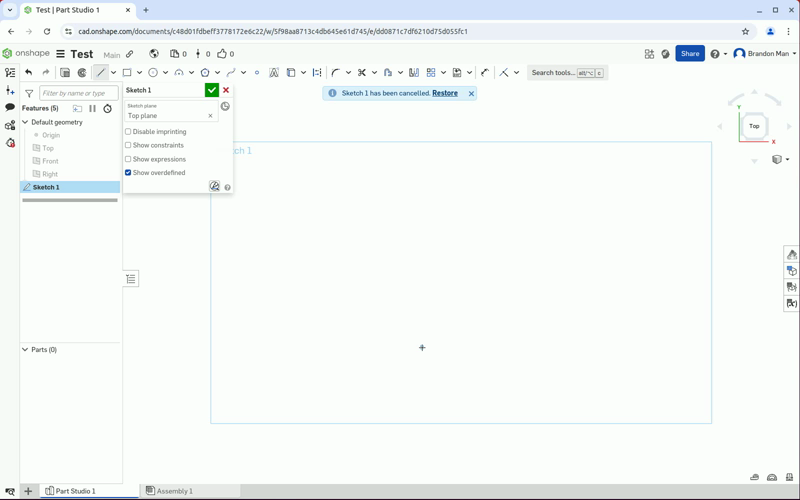
key_down(shift)
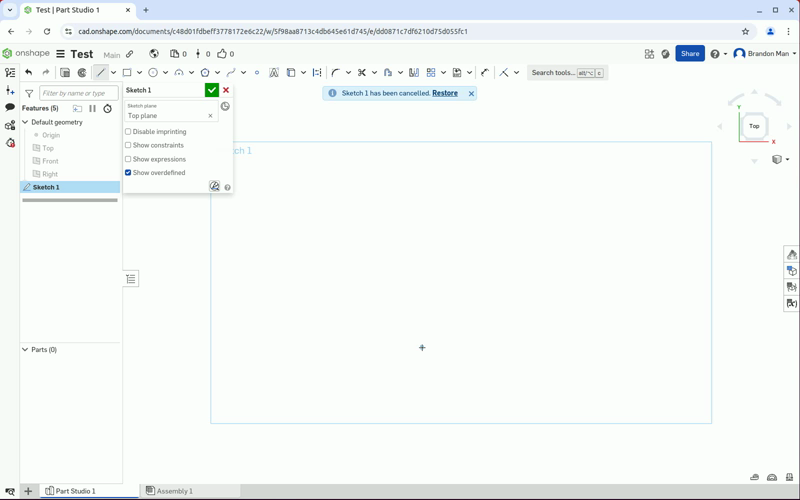
mouse_move(452, 347)
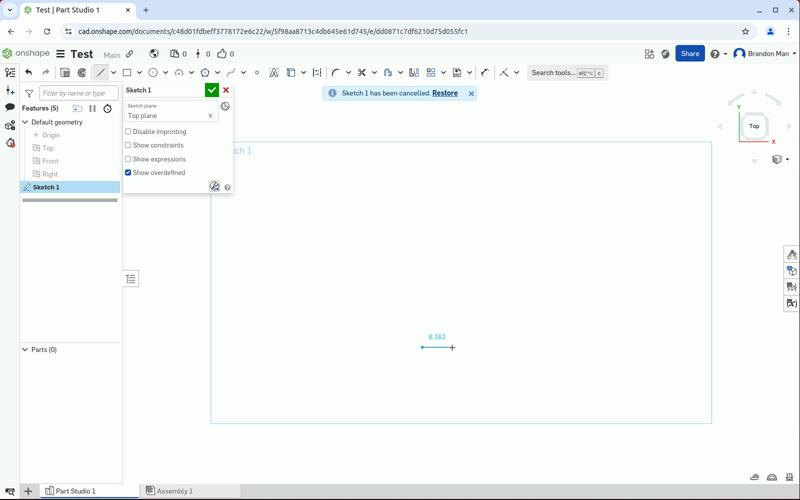
mouse_move(439, 347)
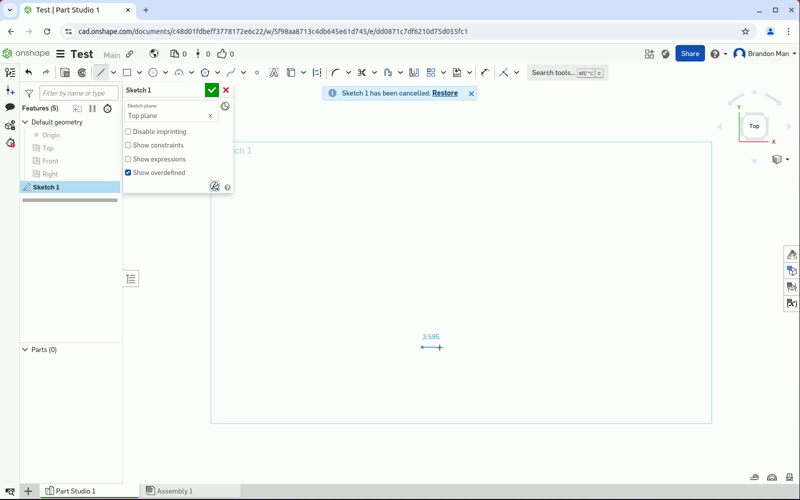
click(439, 347)
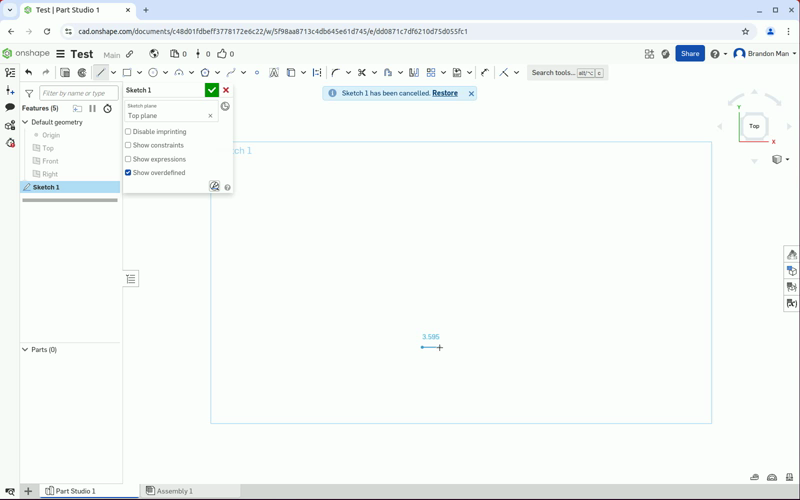
key_up(shift)
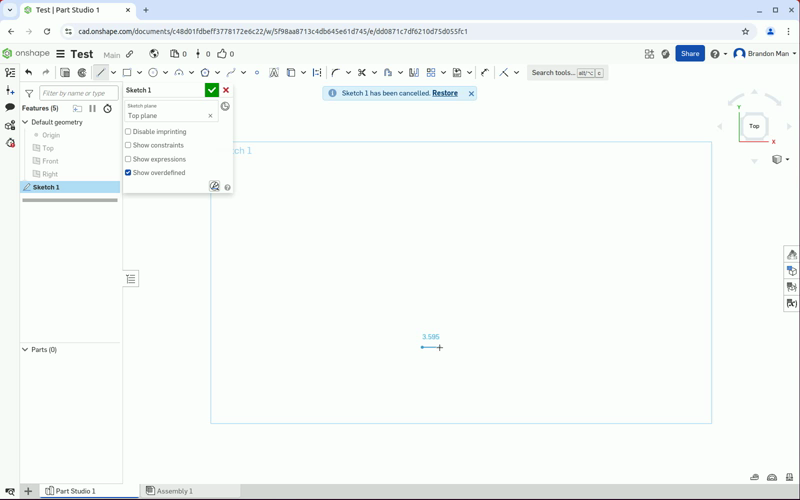
key_down(shift)
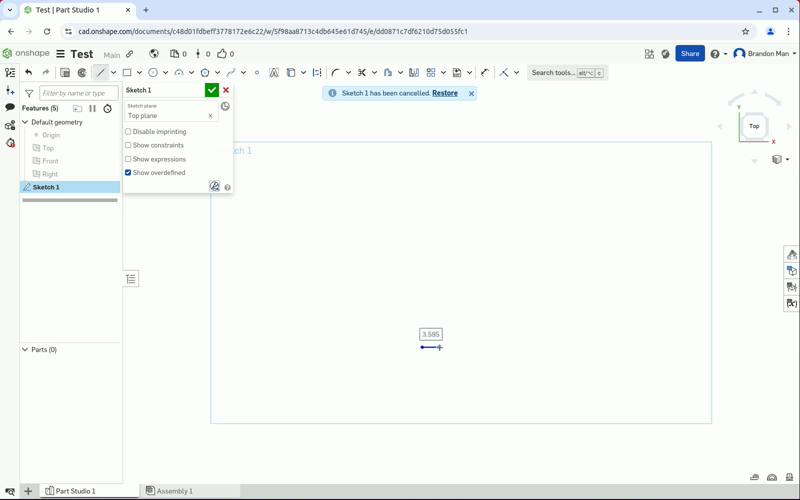
mouse_move(469, 347)
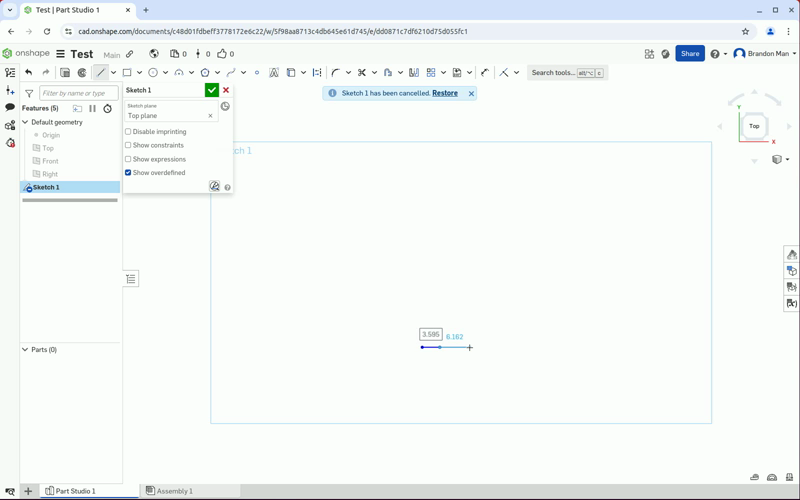
mouse_move(439, 321)
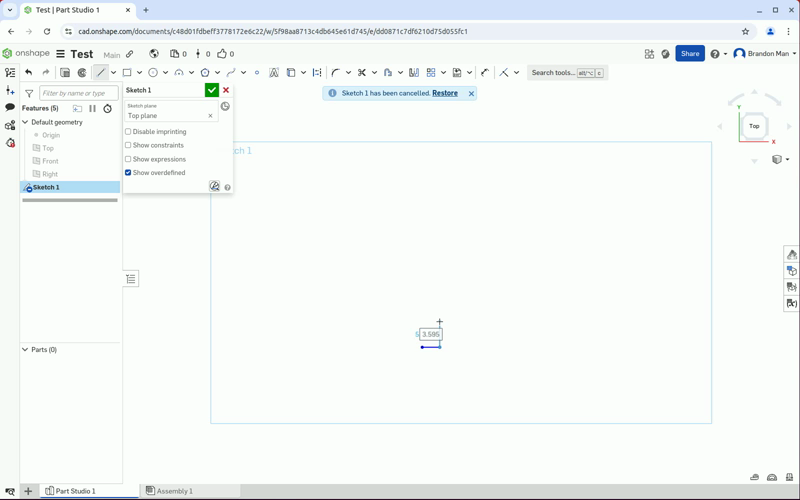
click(439, 321)
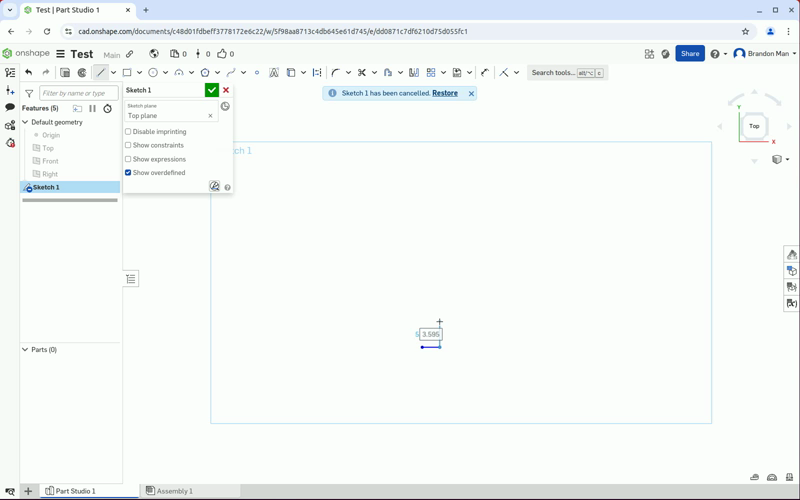
key_up(shift)
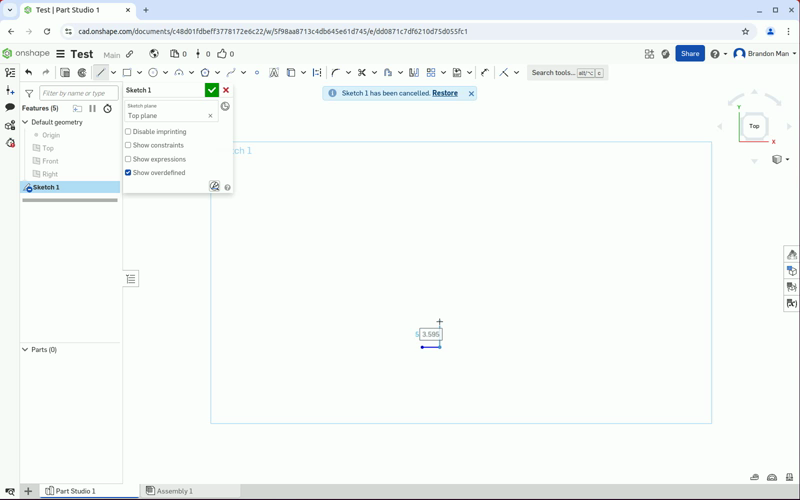
key_down(shift)
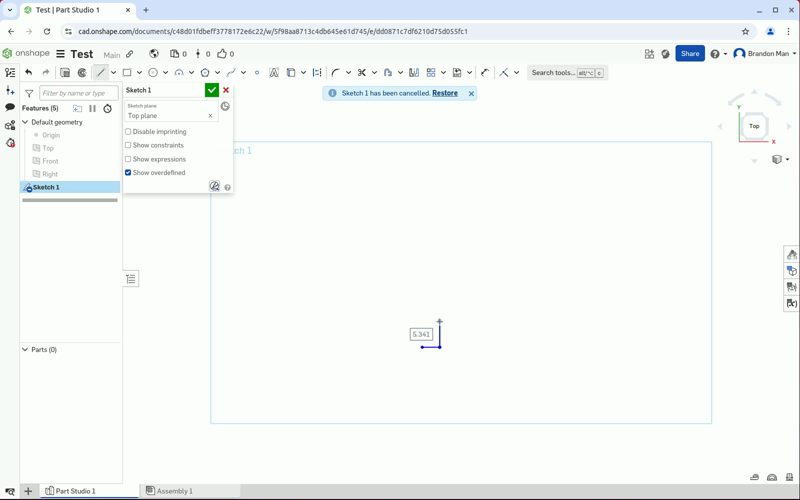
mouse_move(469, 321)
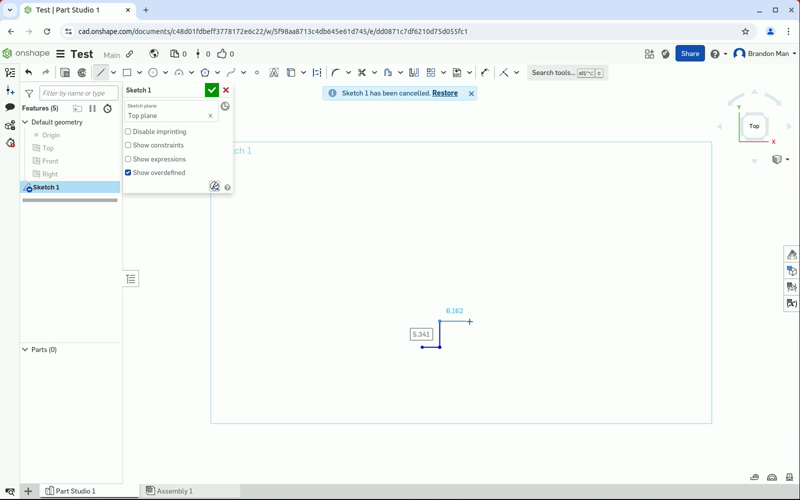
mouse_move(460, 321)
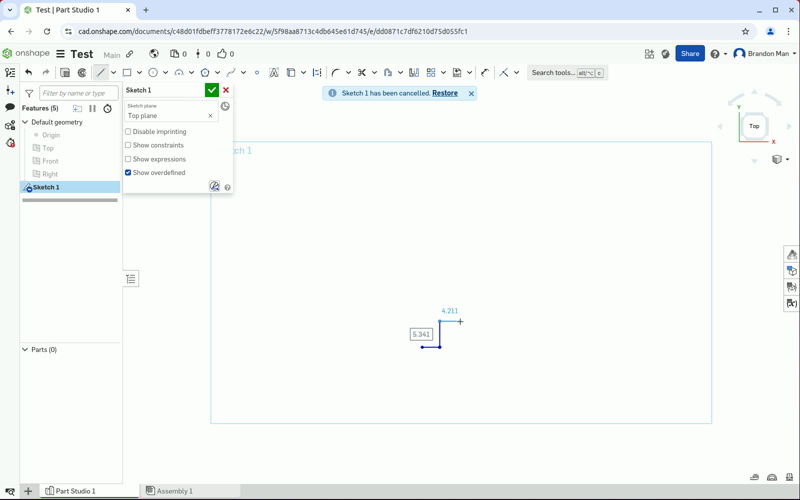
click(460, 321)
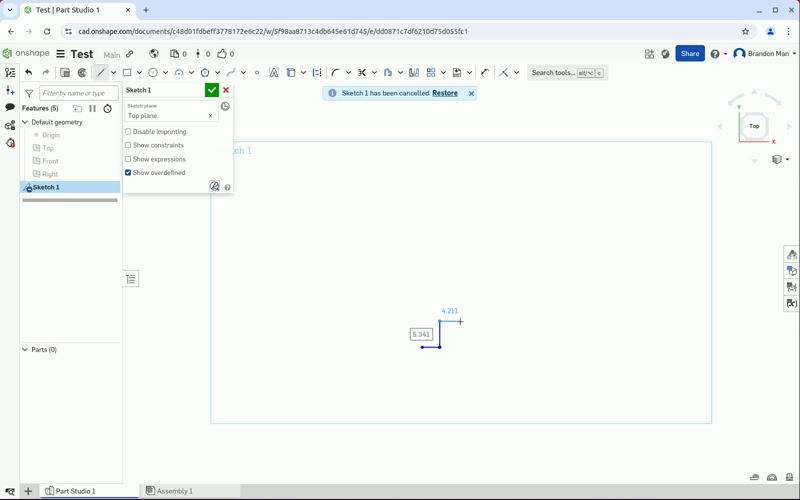
key_up(shift)
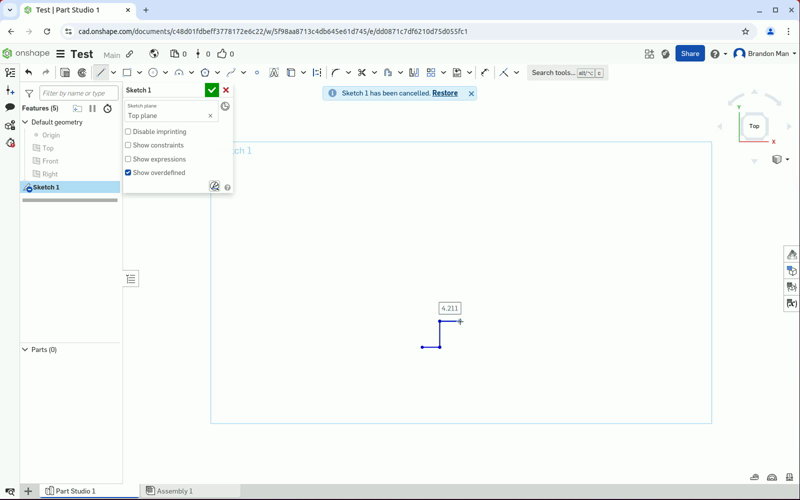
key_down(shift)
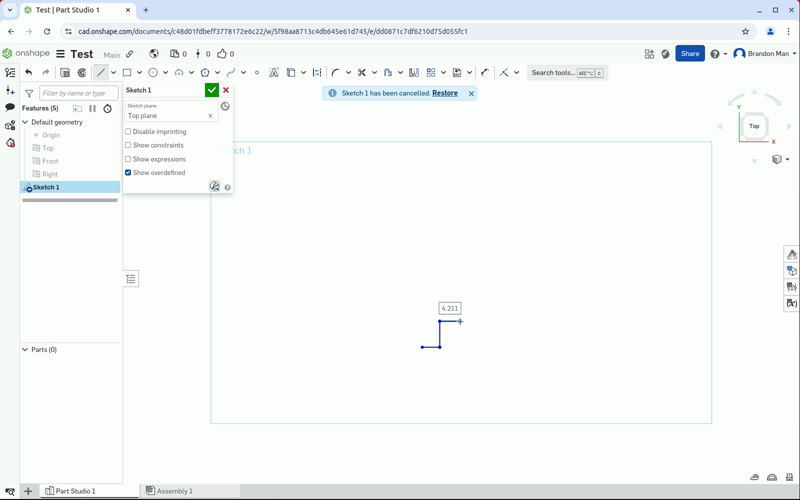
mouse_move(490, 321)
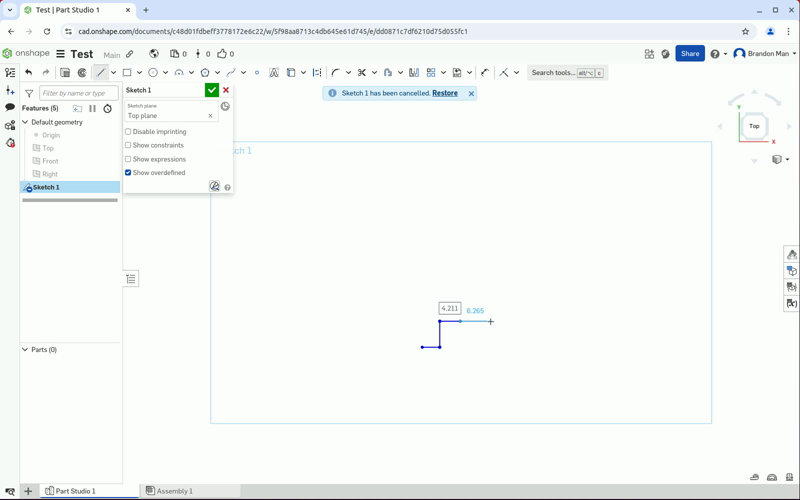
mouse_move(460, 313)
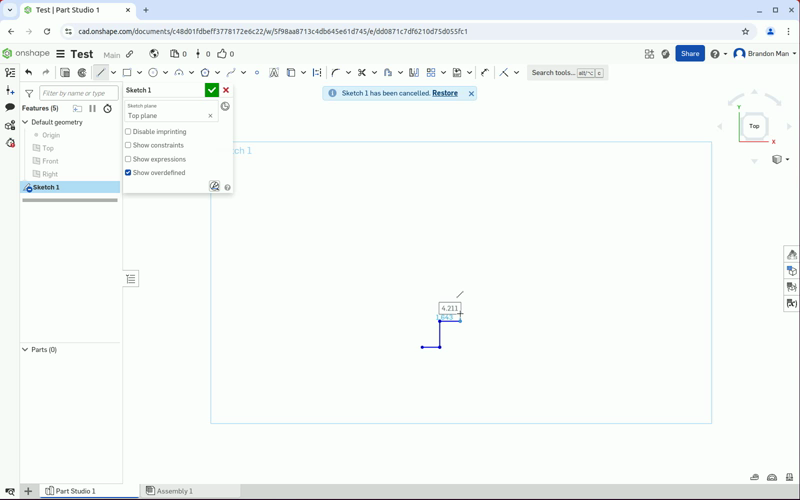
click(460, 313)
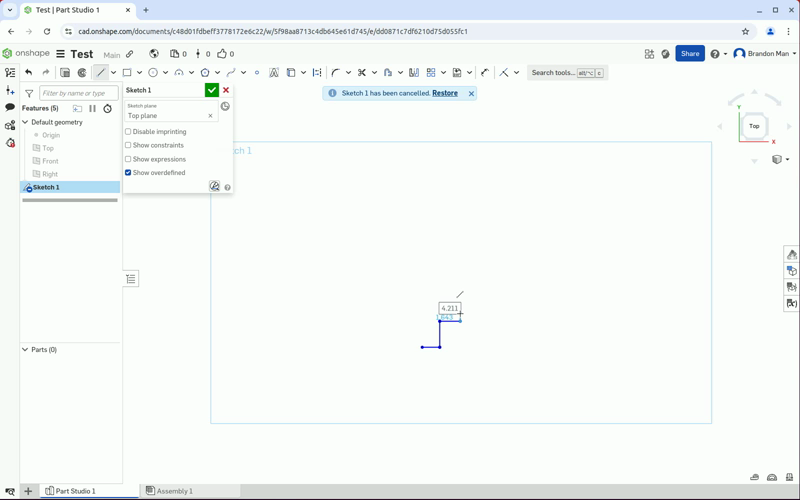
key_up(shift)
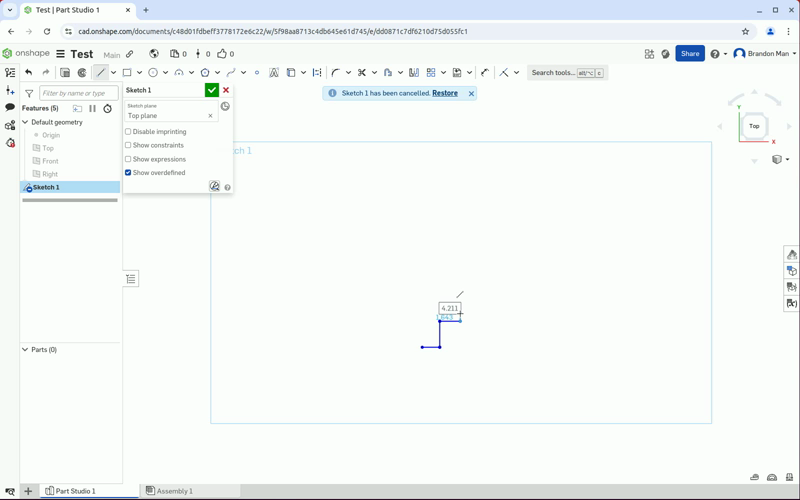
key(esc)
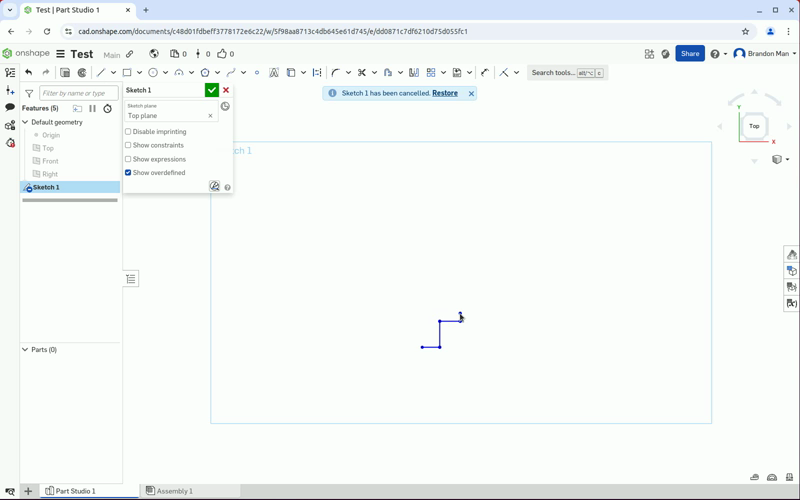
key(a)
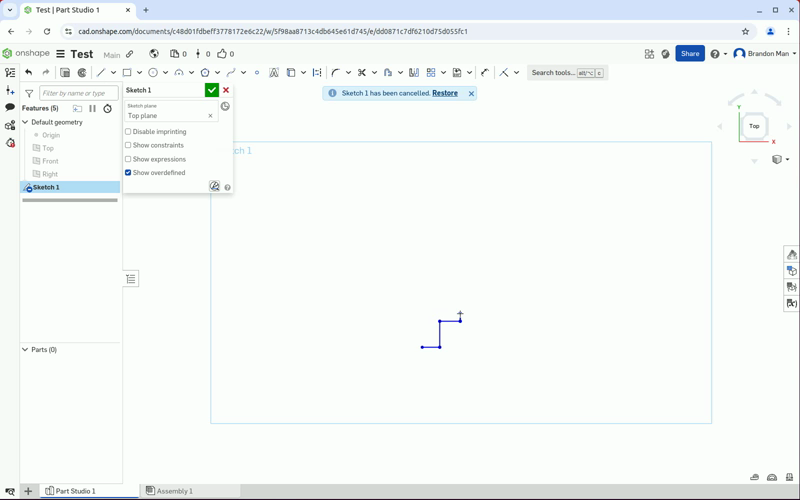
mouse_move(460, 313)
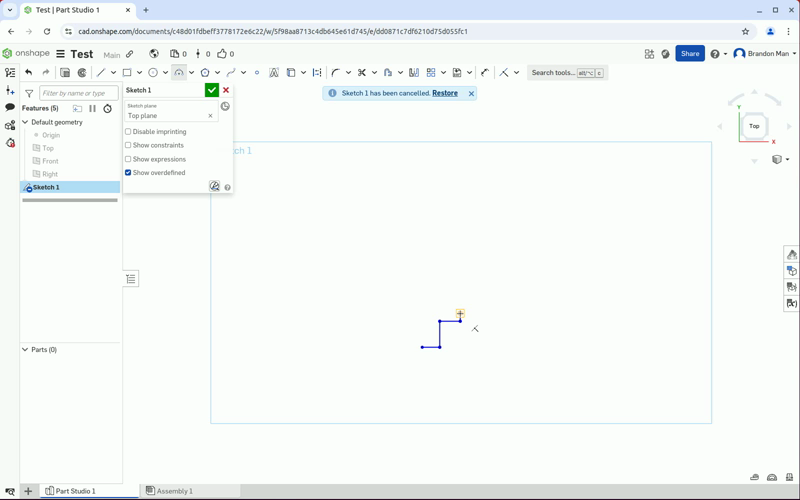
click(460, 313)
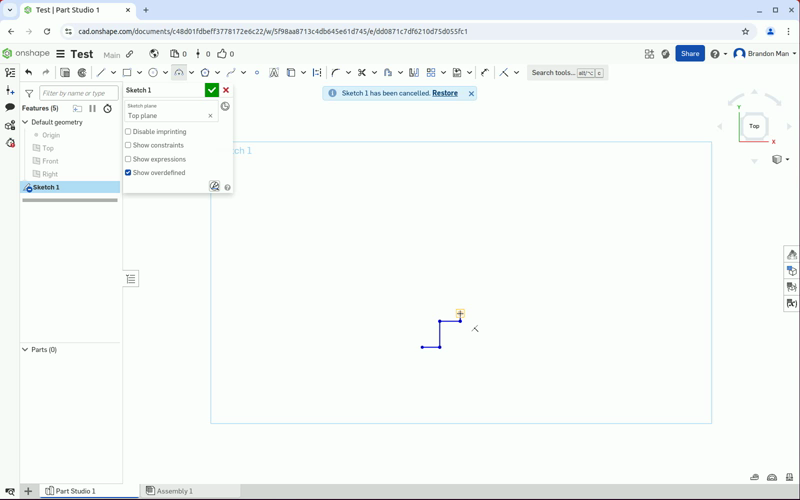
key_down(shift)
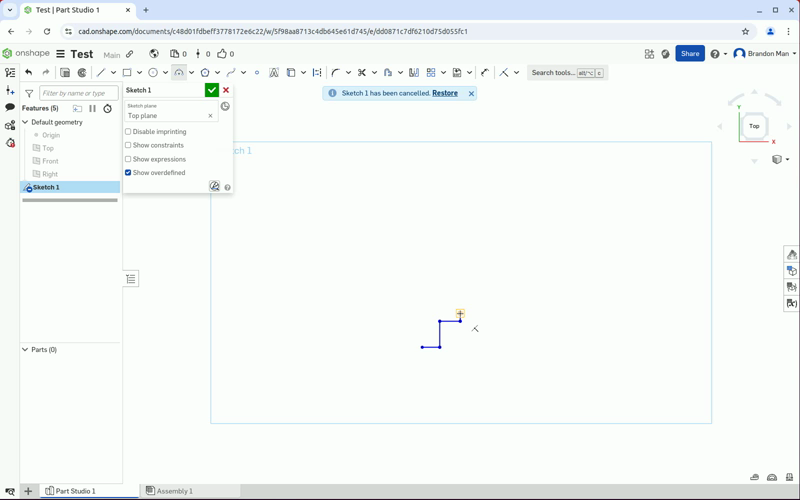
mouse_move(460, 251)
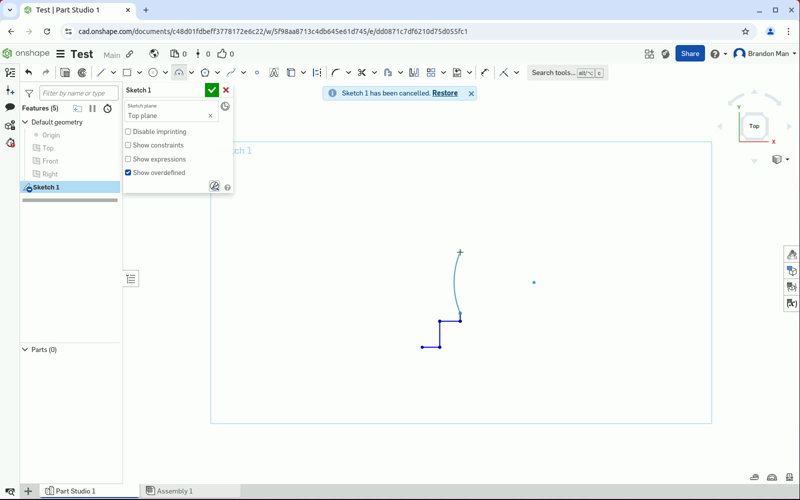
click(460, 251)
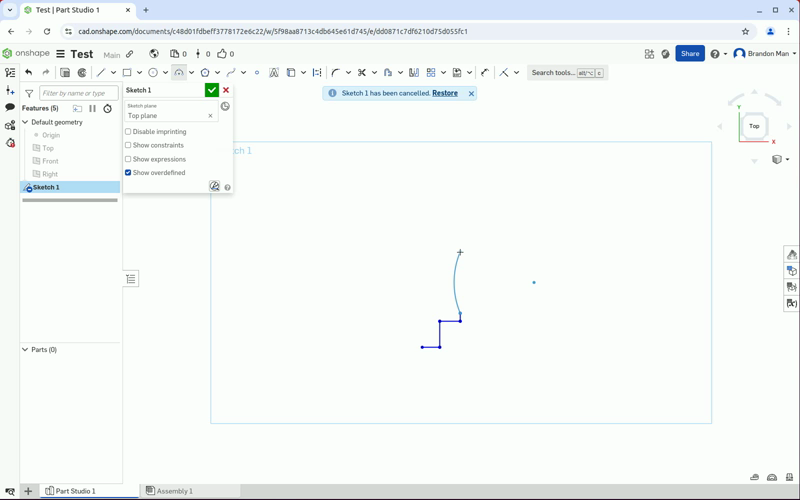
mouse_move(429, 282)
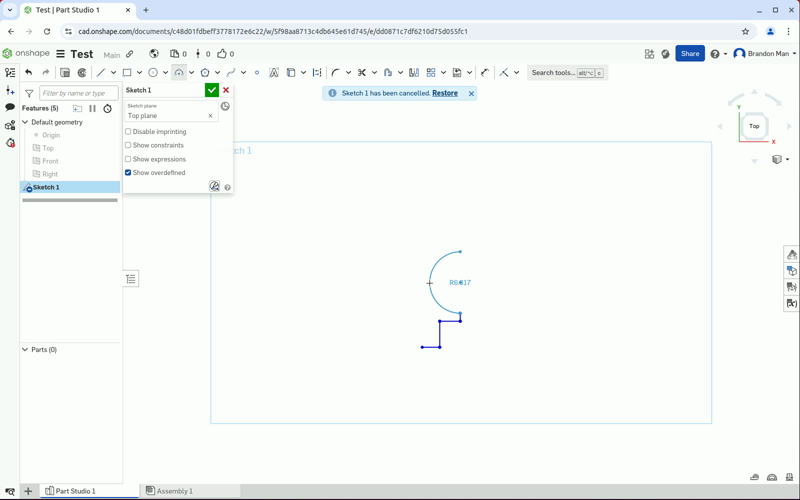
click(429, 282)
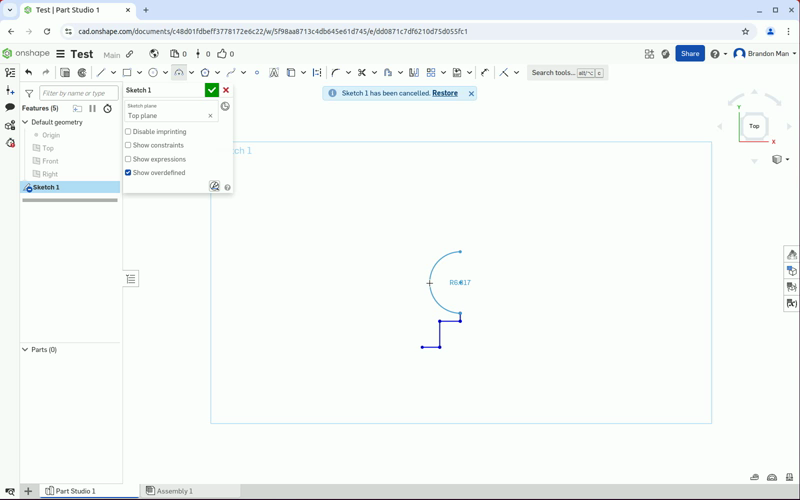
key_up(shift)
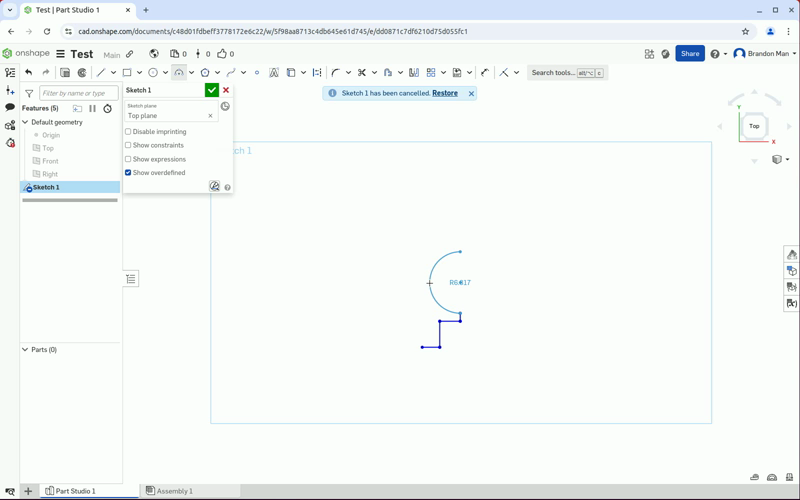
key(esc)
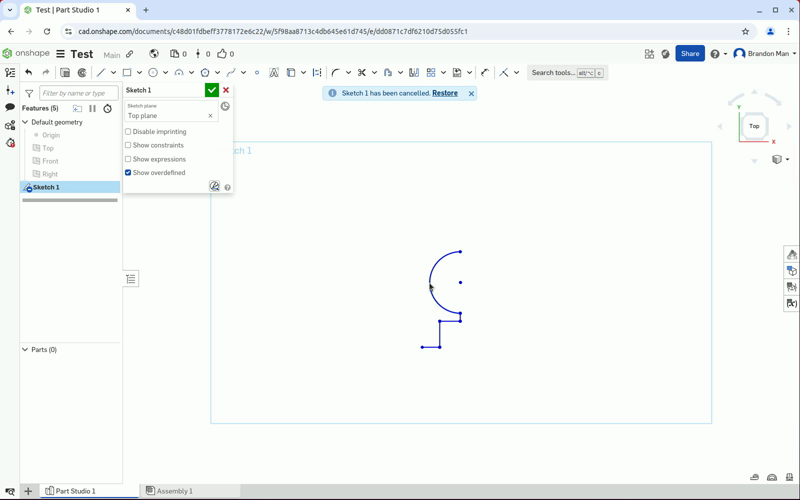
key(l)
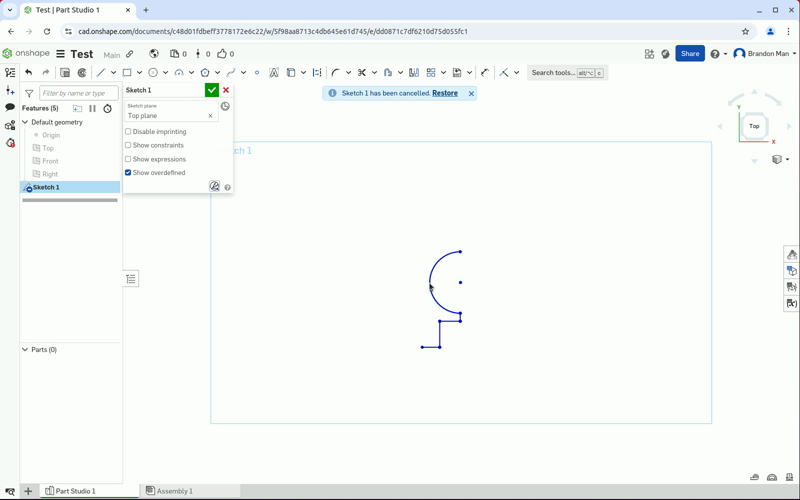
mouse_move(460, 251)
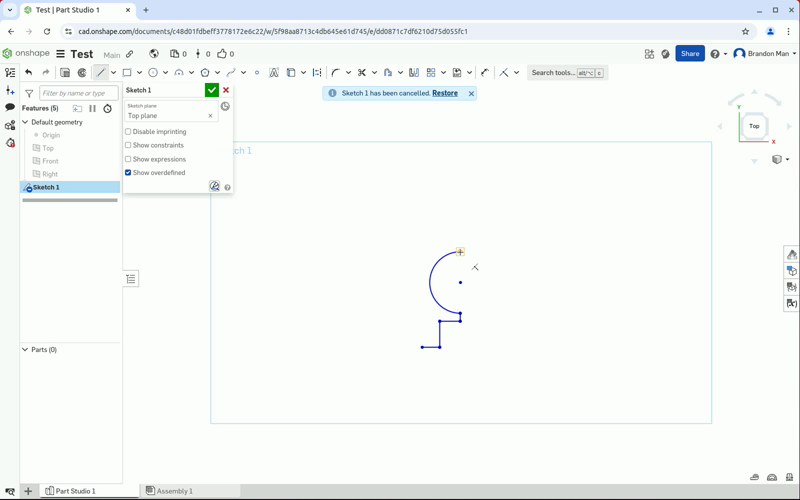
click(460, 251)
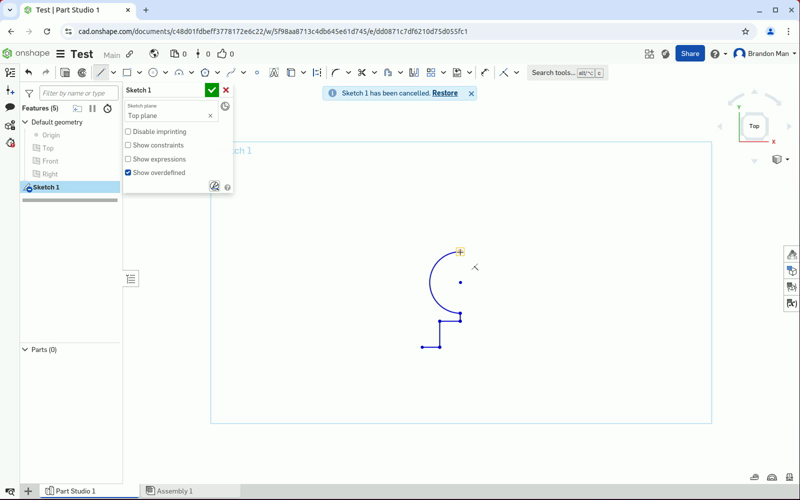
key_down(shift)
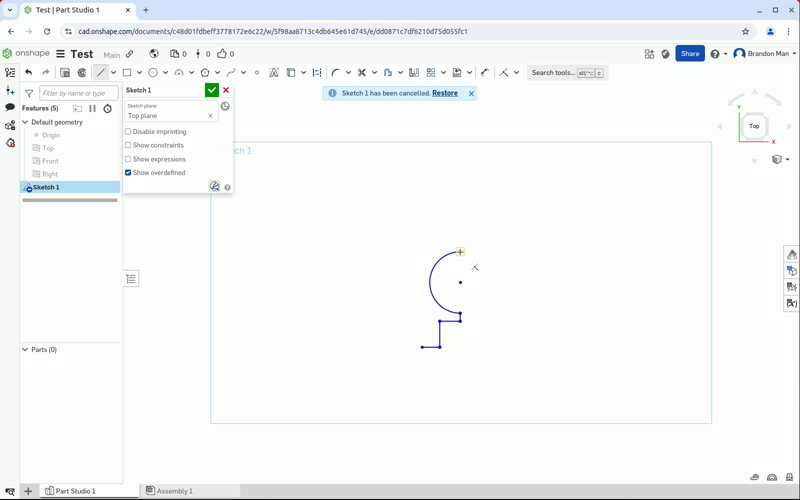
mouse_move(490, 251)
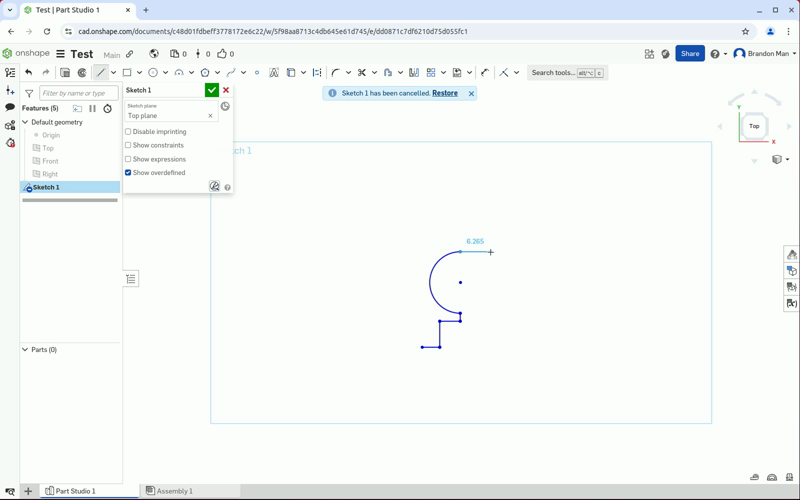
mouse_move(460, 243)
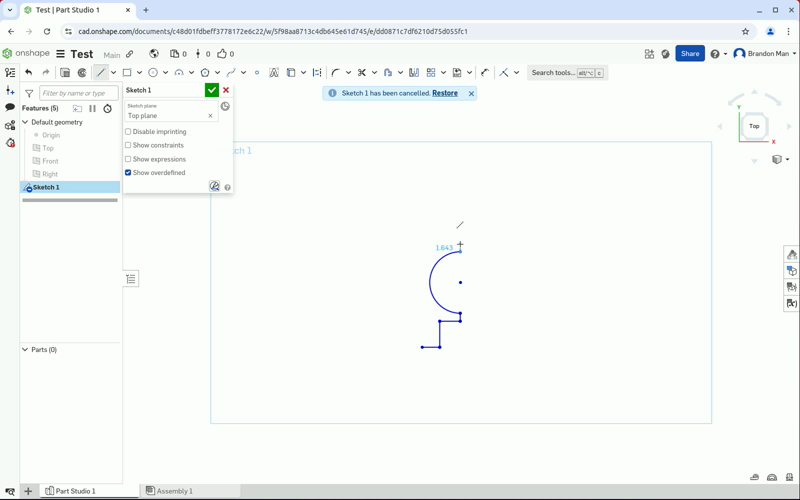
click(460, 243)
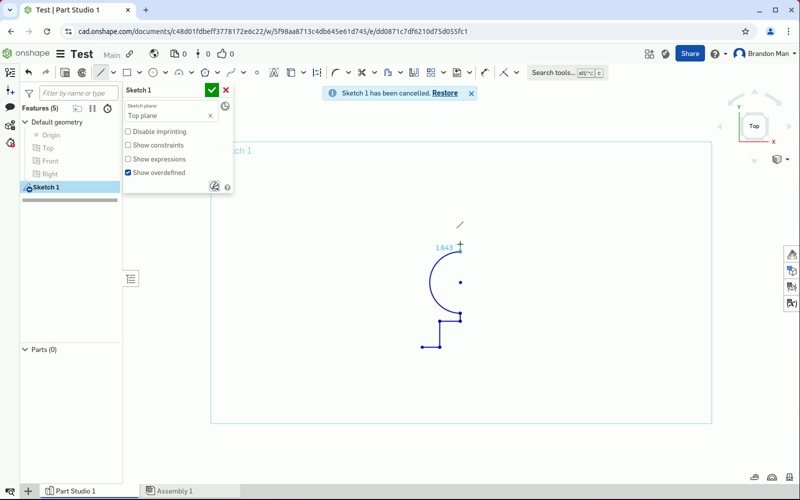
key_up(shift)
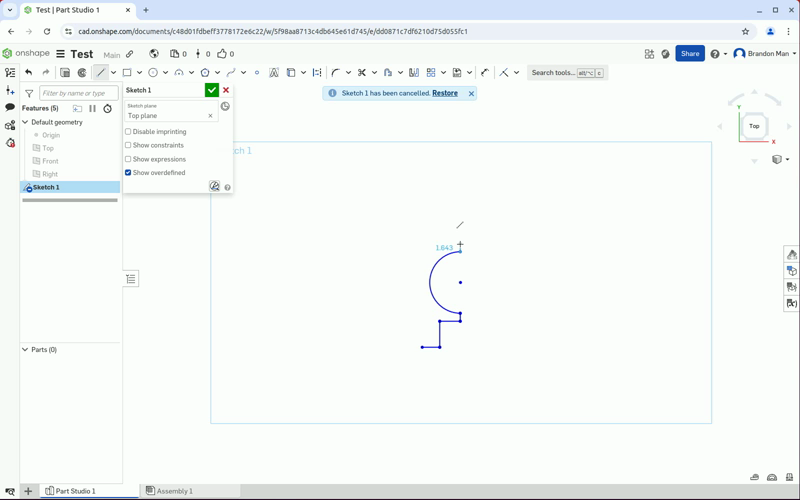
key_down(shift)
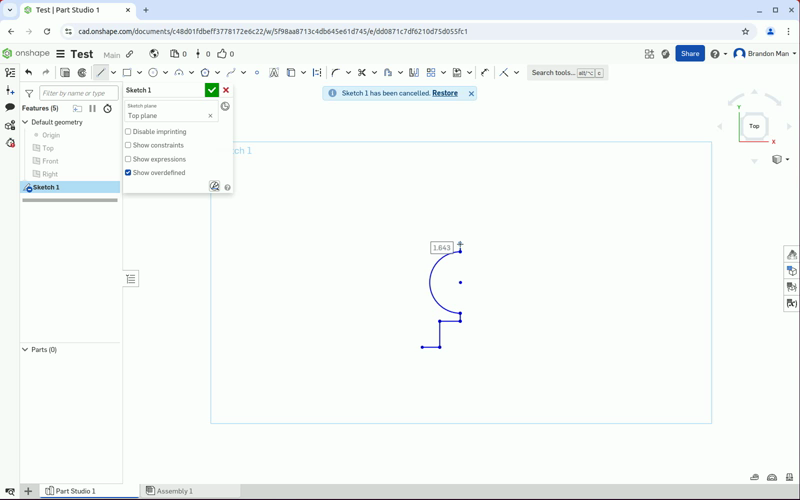
mouse_move(490, 243)
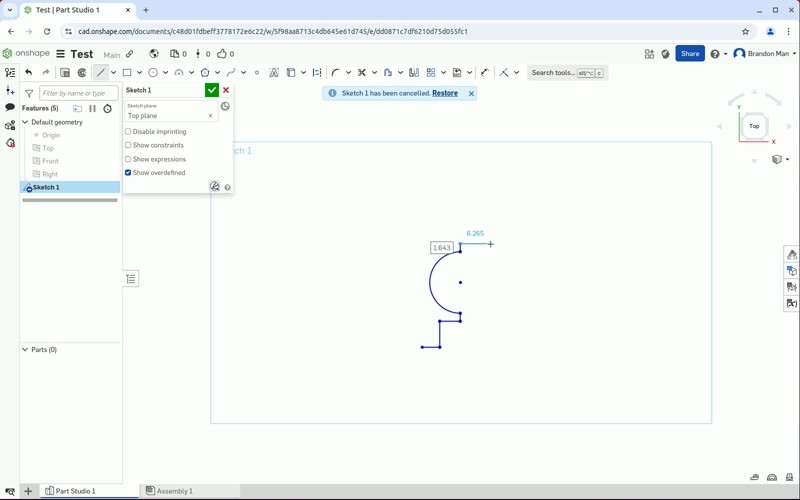
mouse_move(439, 243)
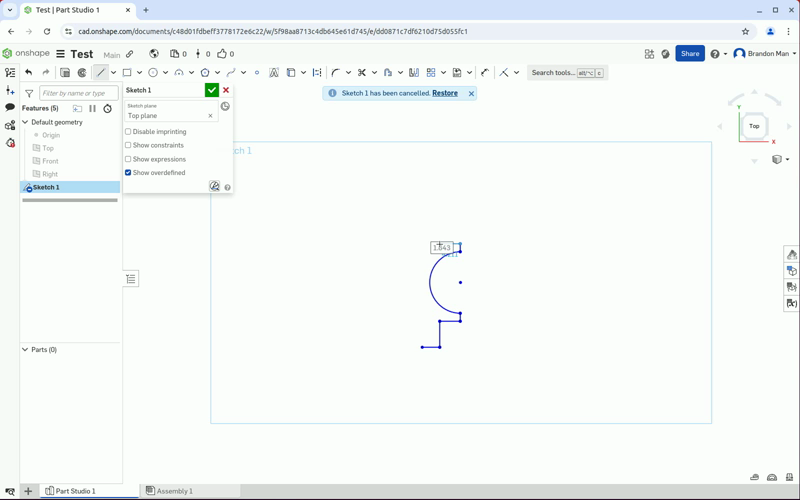
click(439, 243)
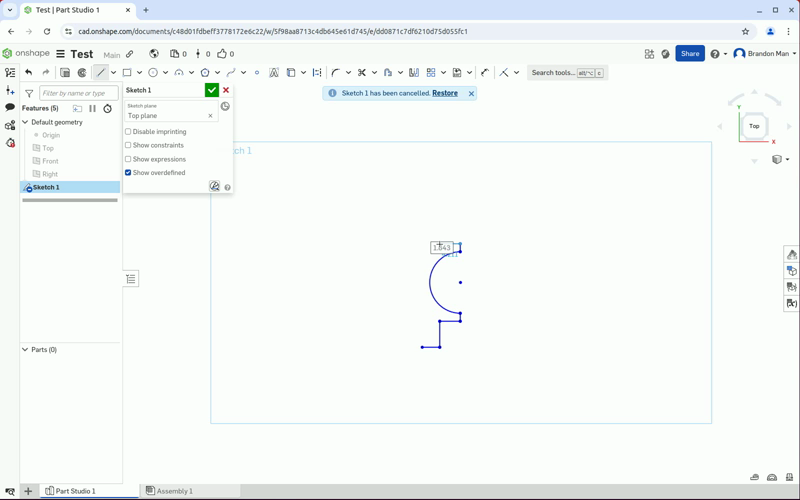
key_up(shift)
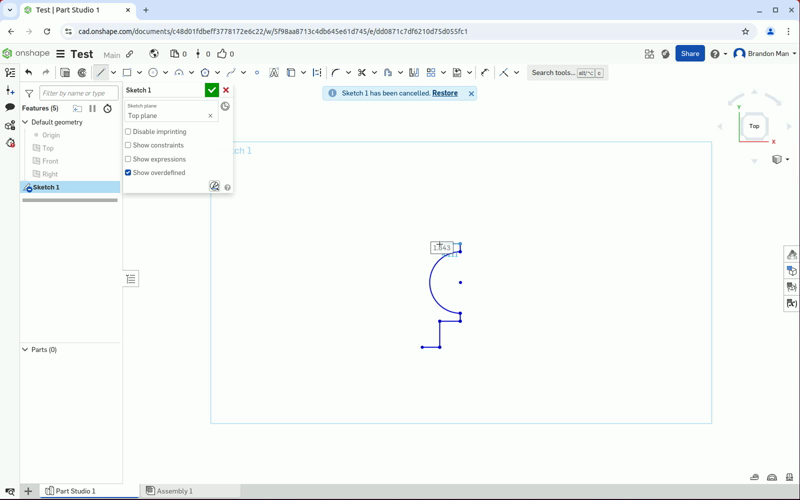
key_down(shift)
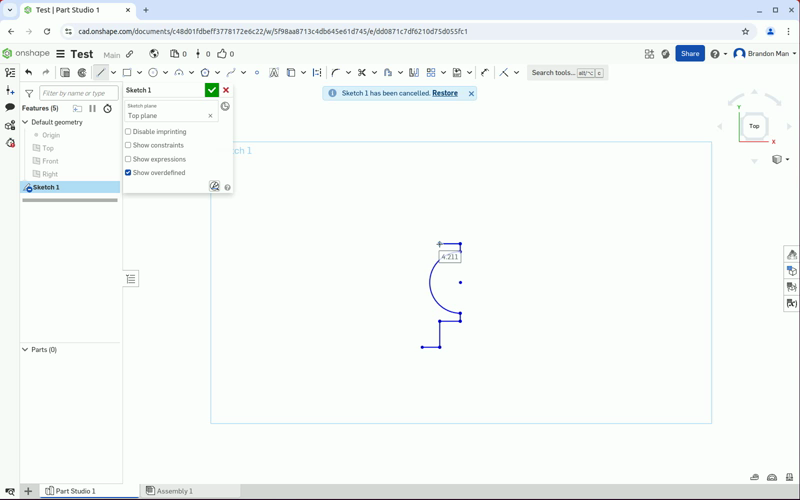
mouse_move(469, 243)
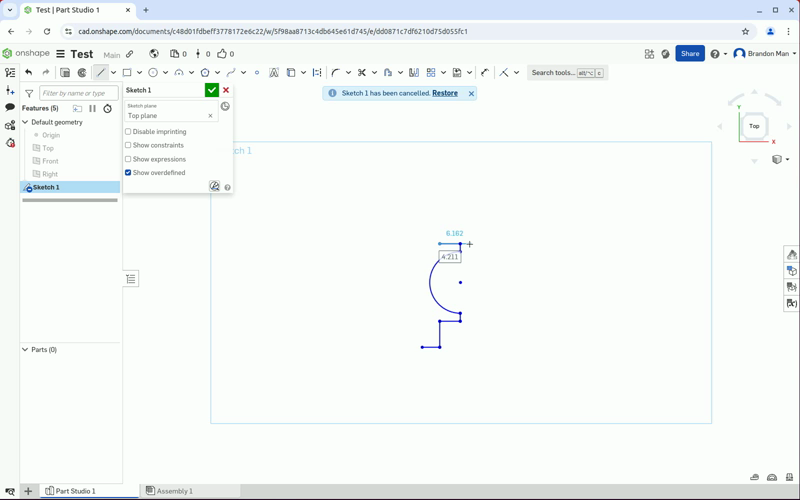
mouse_move(439, 217)
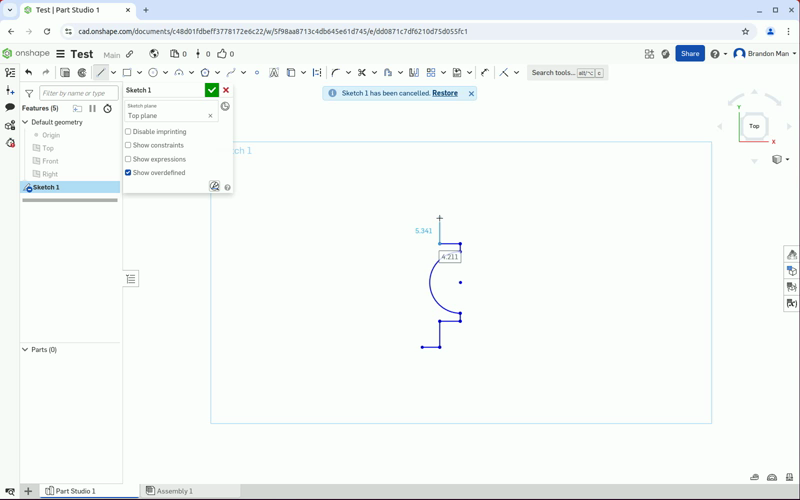
click(439, 217)
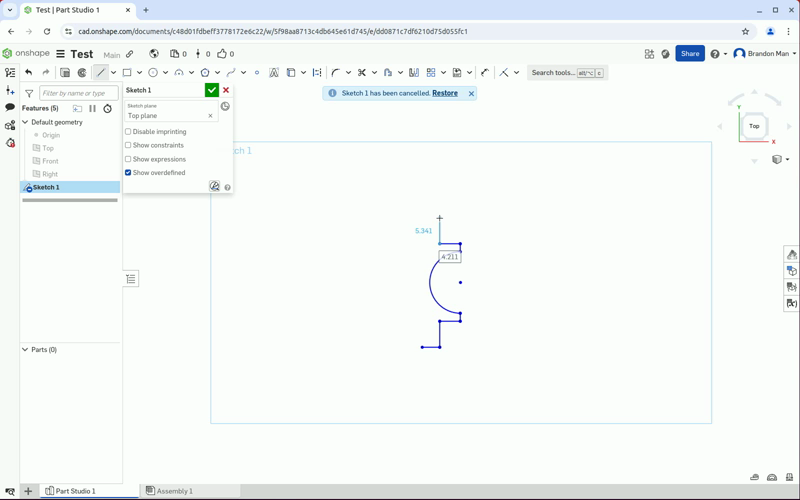
key_up(shift)
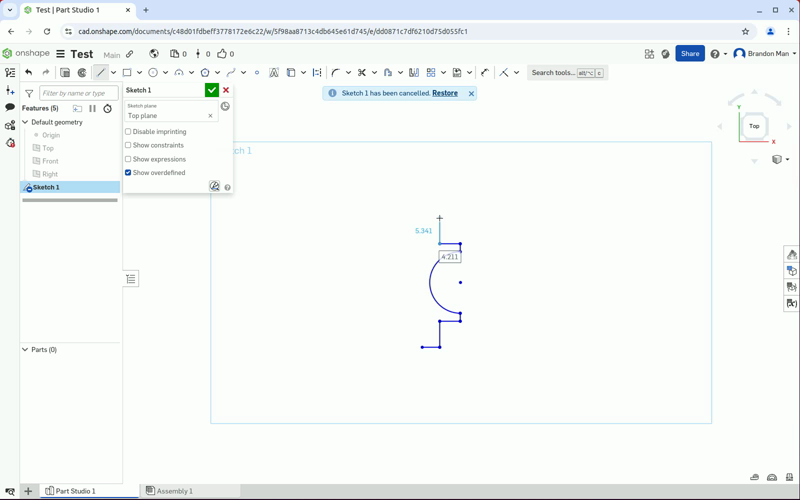
key_down(shift)
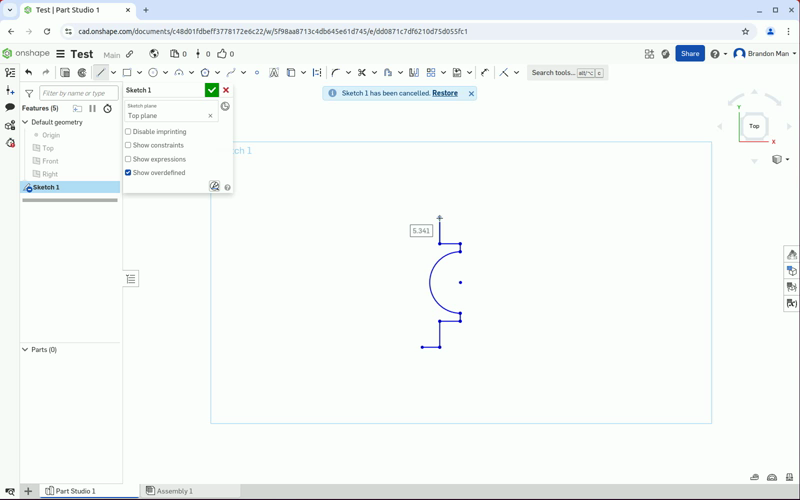
mouse_move(469, 217)
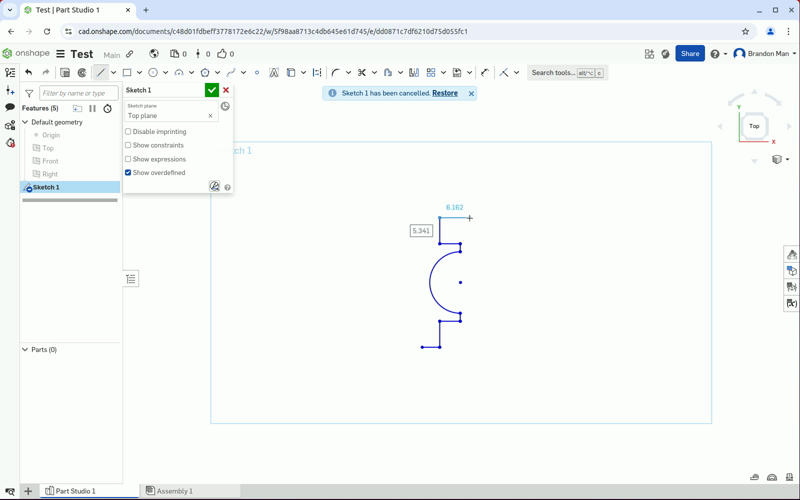
mouse_move(422, 217)
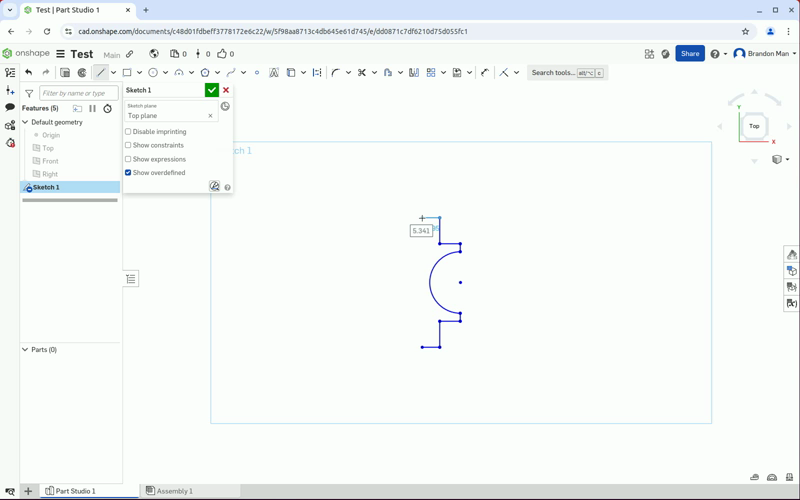
click(422, 217)
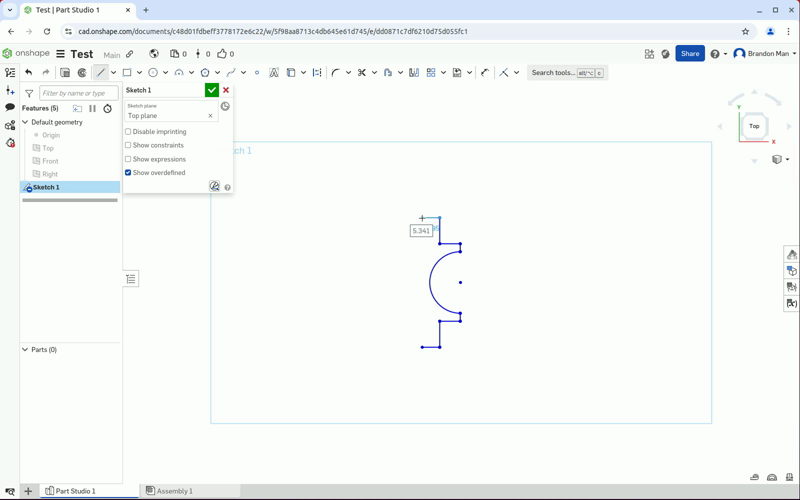
key_up(shift)
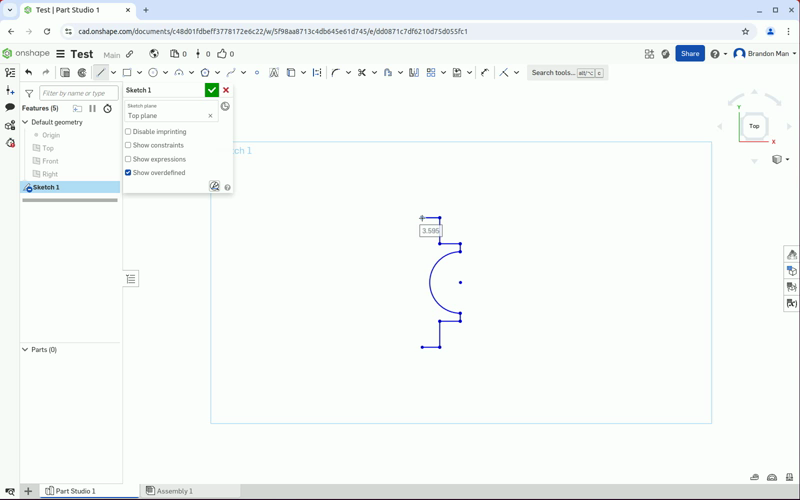
key_down(shift)
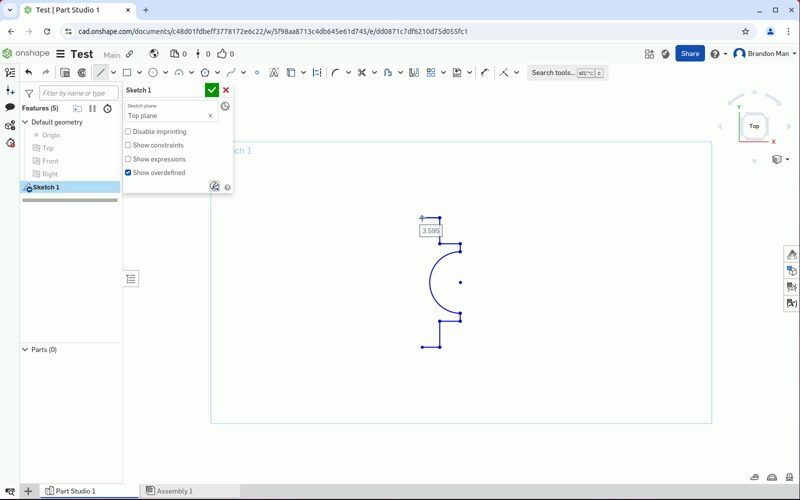
mouse_move(422, 347)
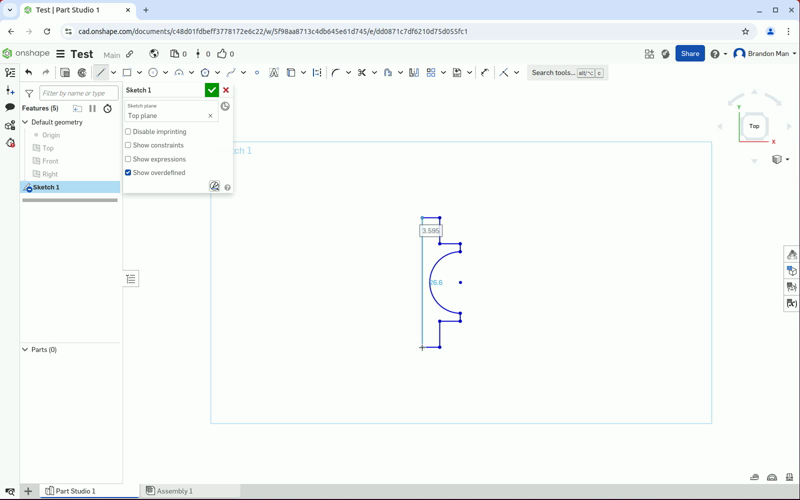
key_up(shift)
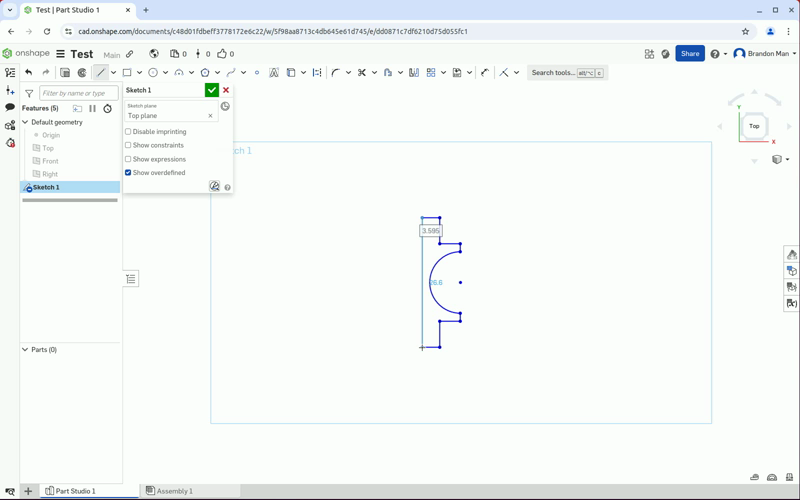
click(422, 347)
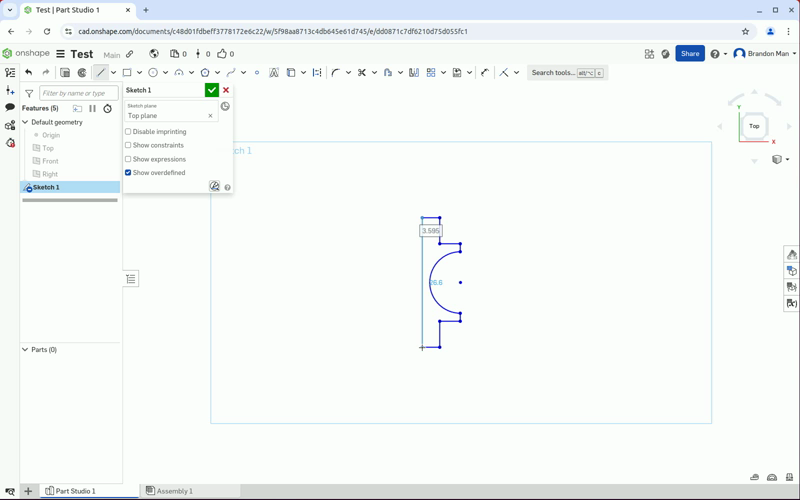
key(esc)
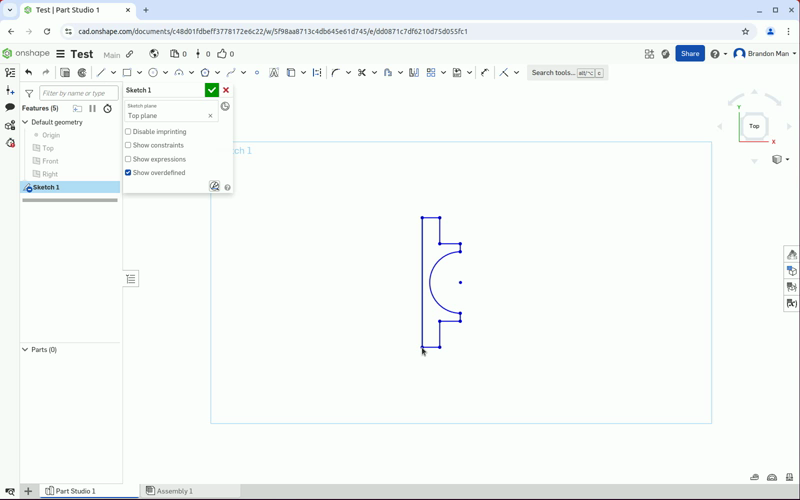
mouse_move(455, 270)
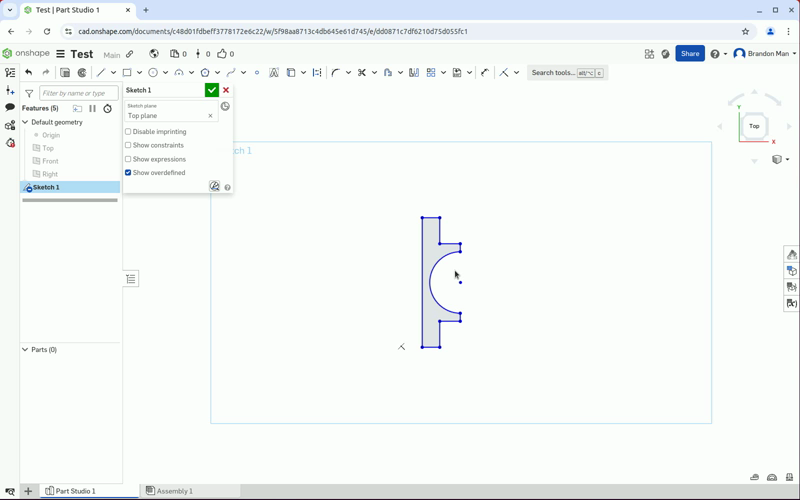
scroll(6)
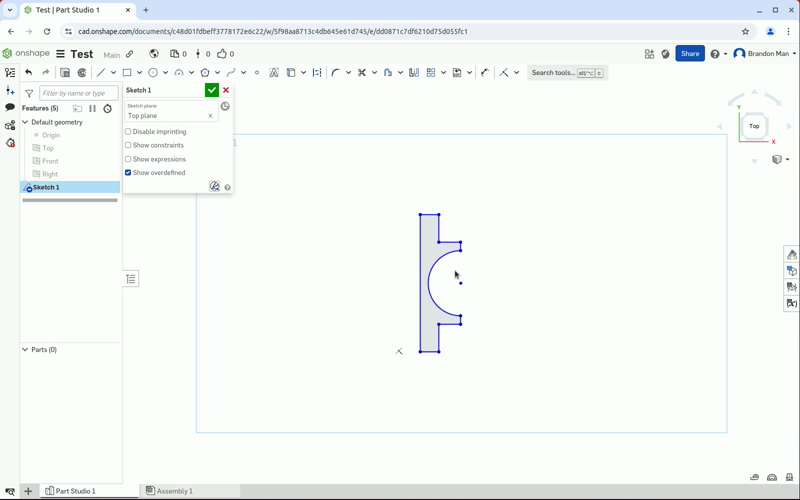
scroll(6)
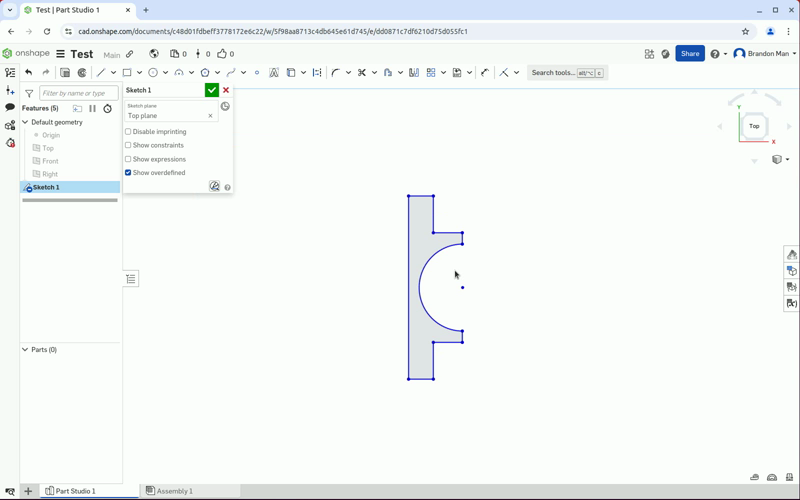
scroll(6)
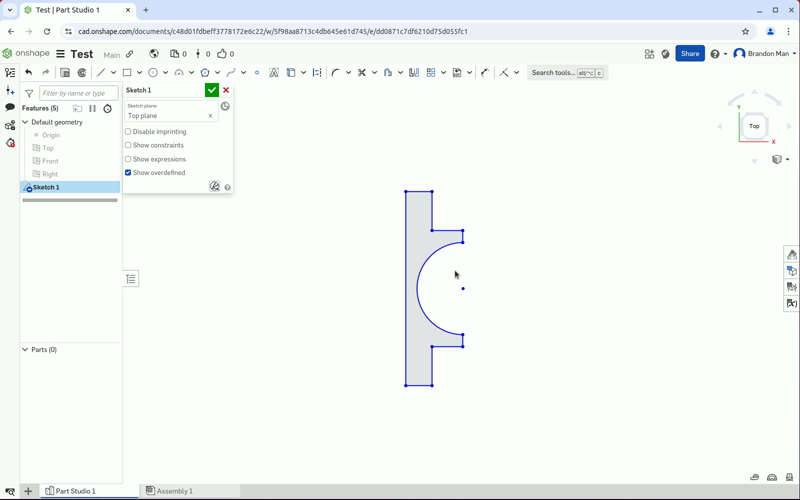
scroll(6)
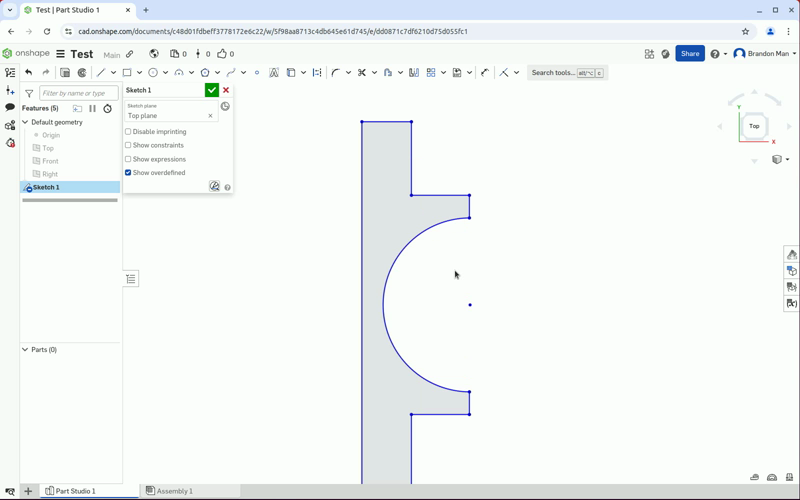
scroll(6)
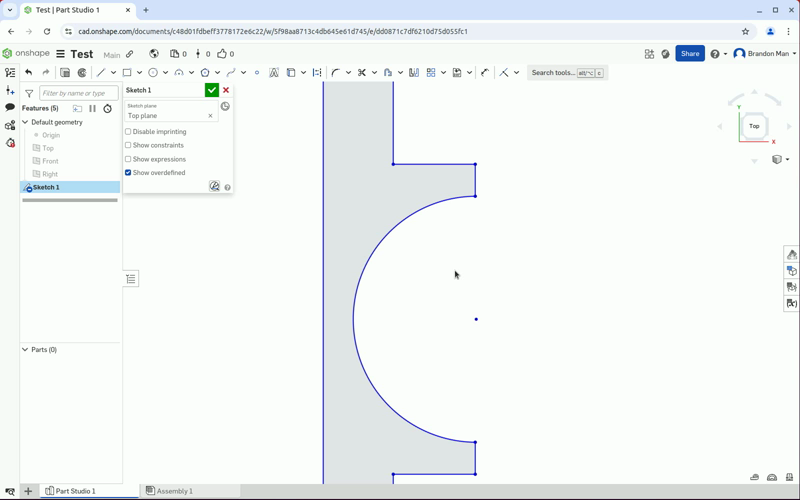
scroll(6)
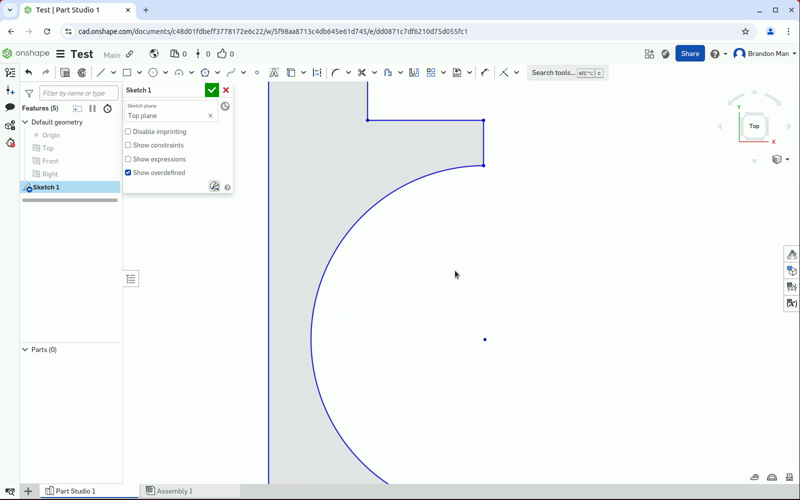
scroll(6)
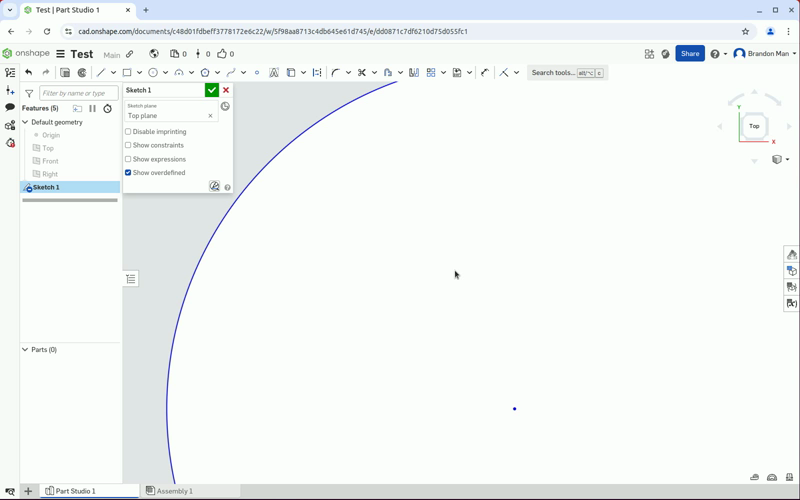
click(455, 270)
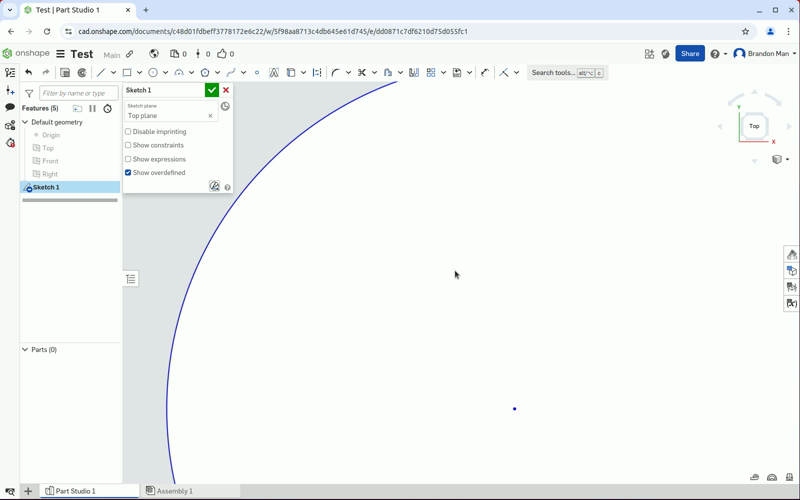
scroll(-6)
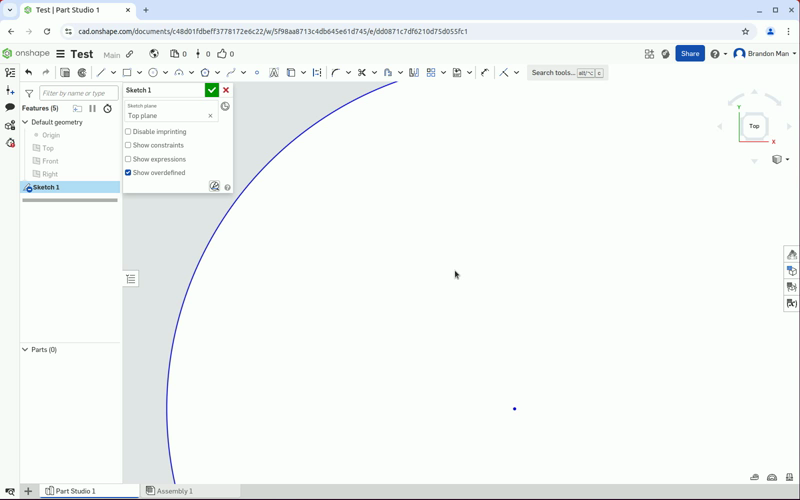
scroll(-6)
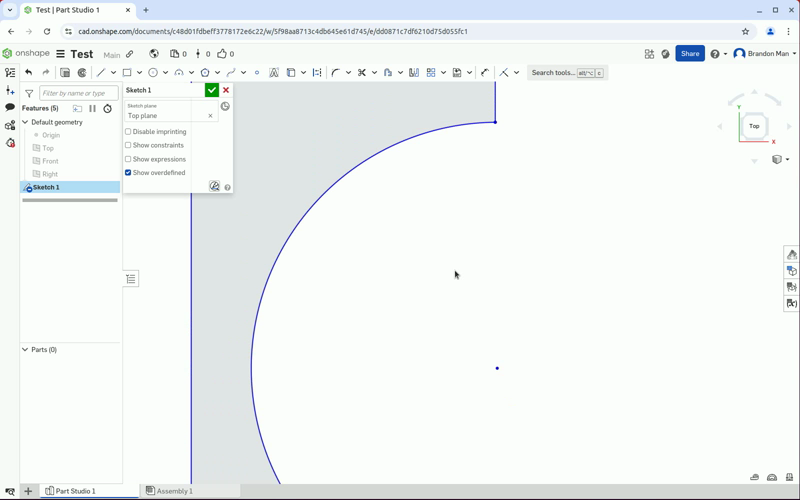
scroll(-6)
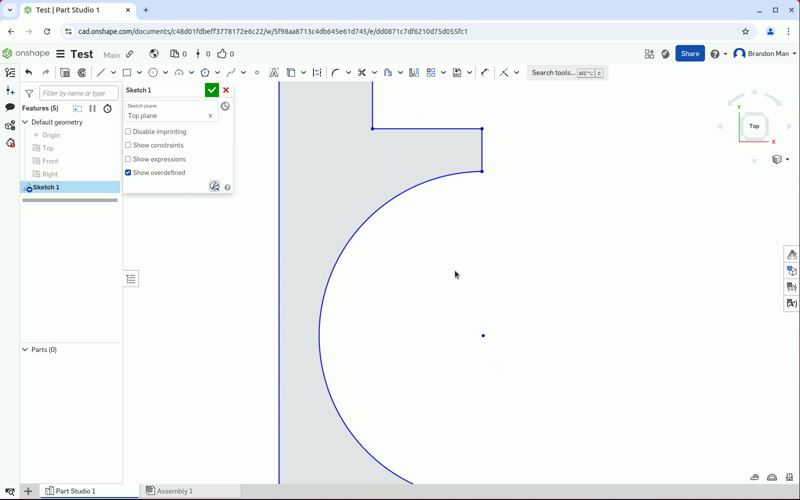
scroll(-6)
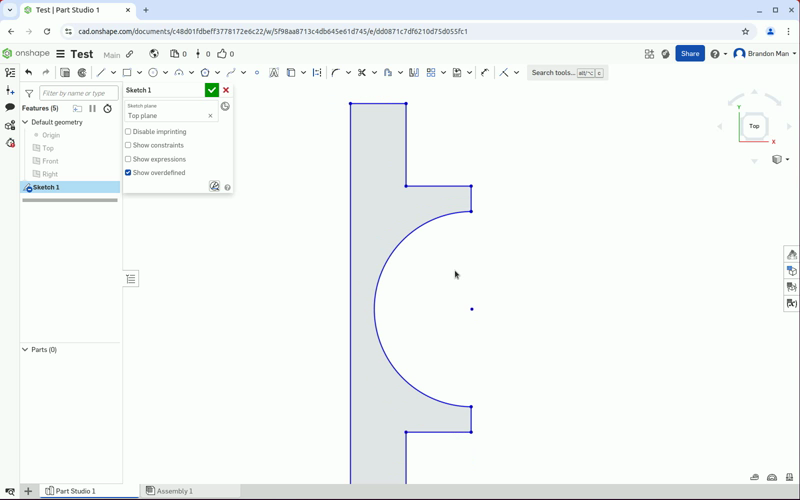
scroll(-6)
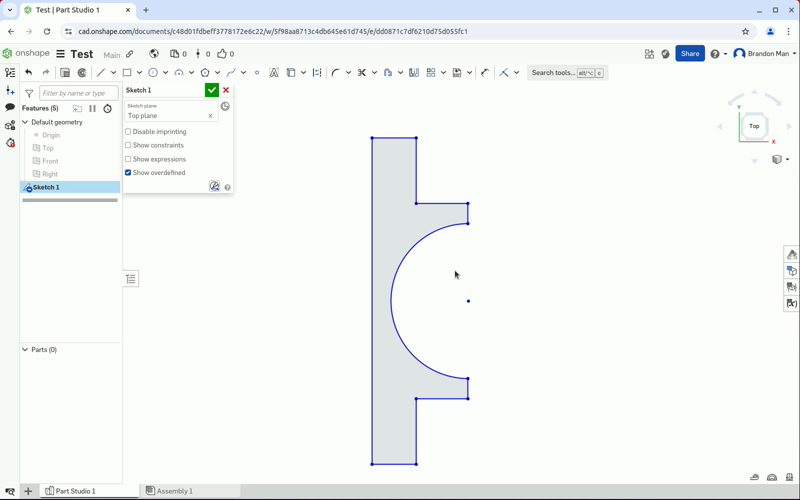
scroll(-6)
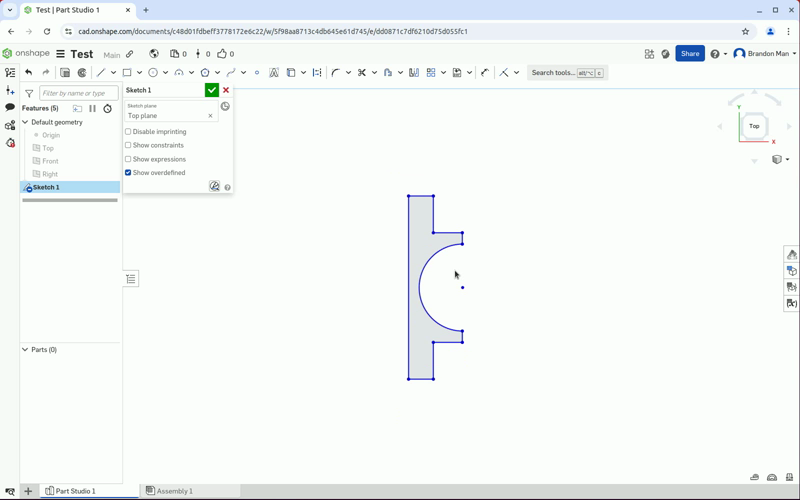
scroll(-6)
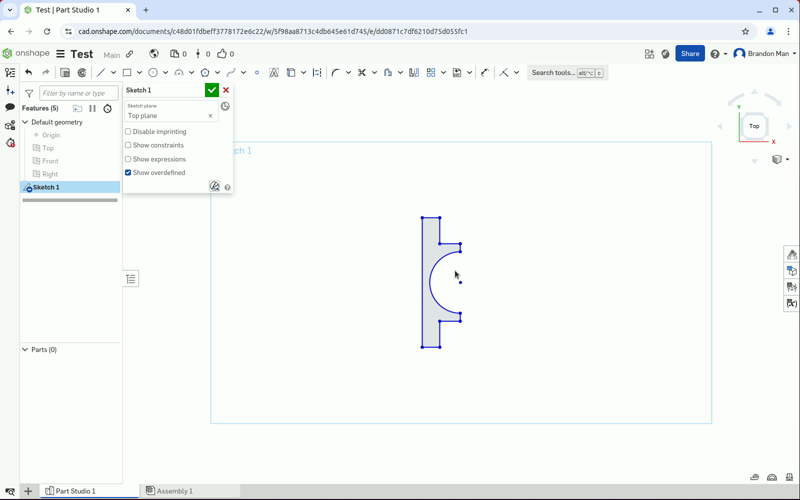
mouse_move(73, 352)
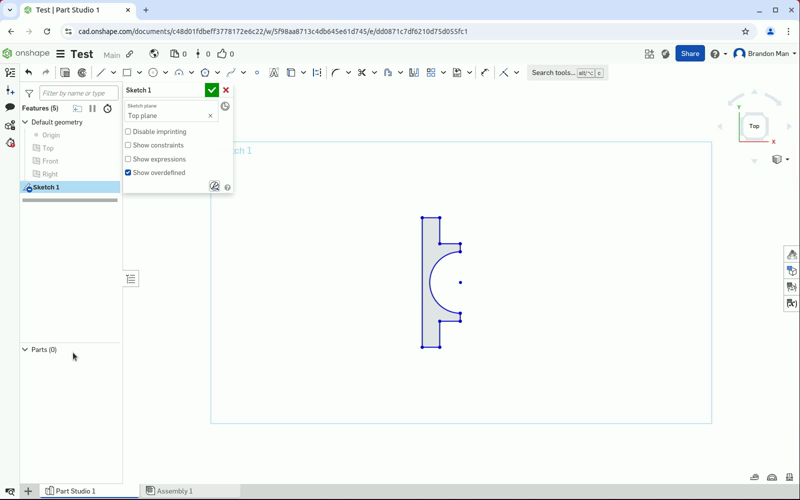
key(shift+y)
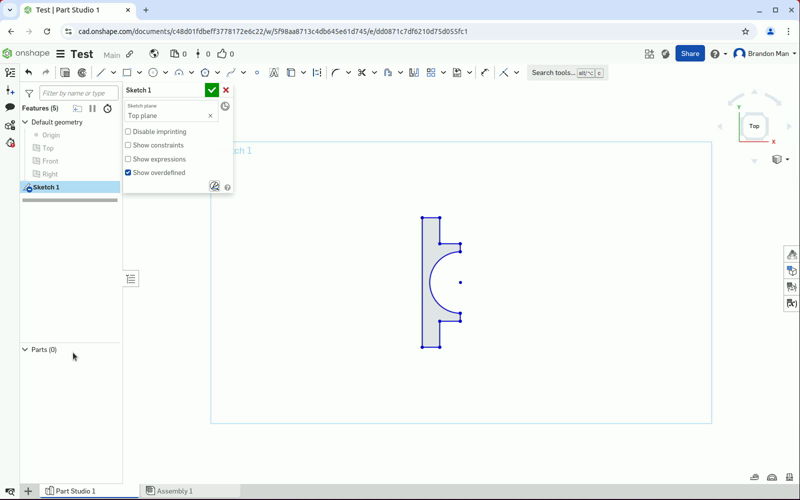
key(shift+e)
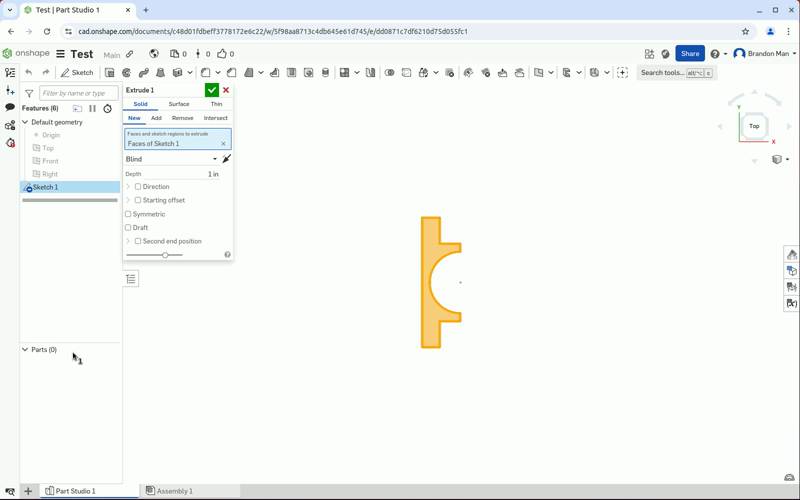
mouse_move(143, 106)
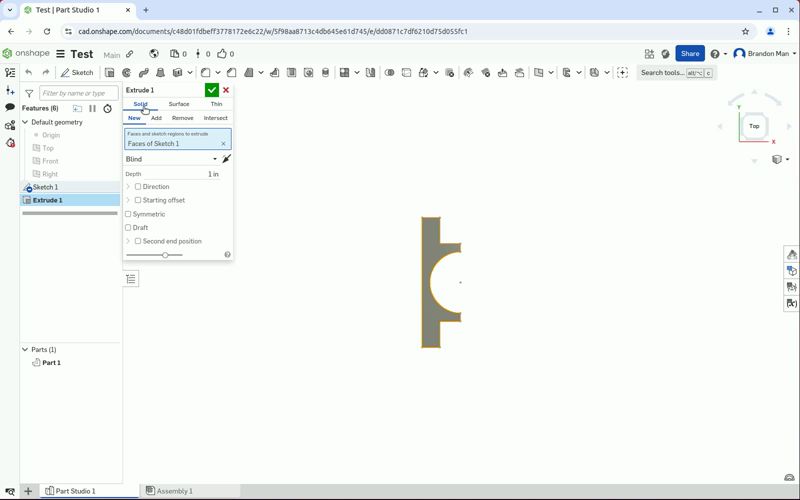
click(143, 106)
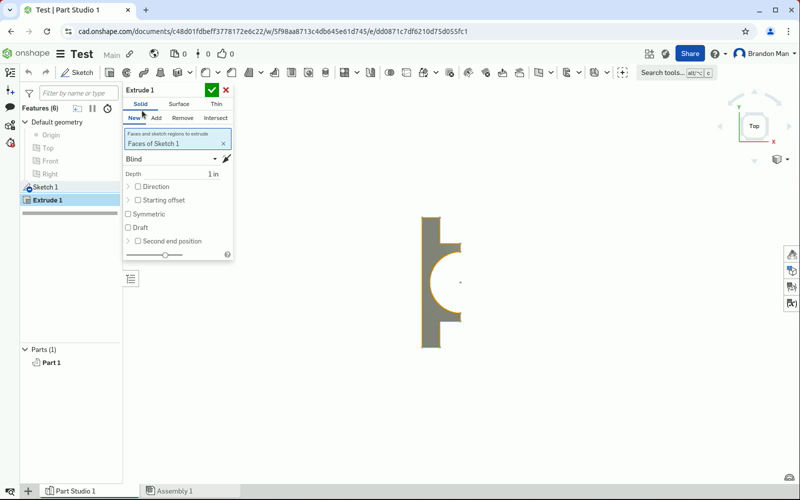
mouse_move(137, 120)
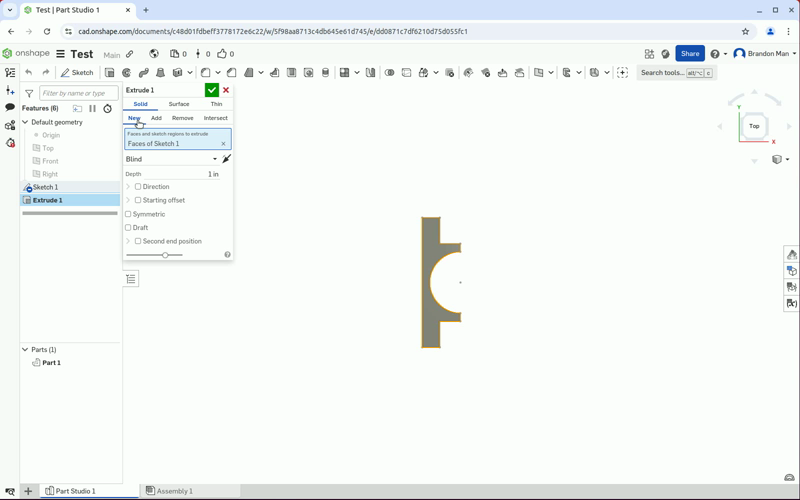
click(137, 120)
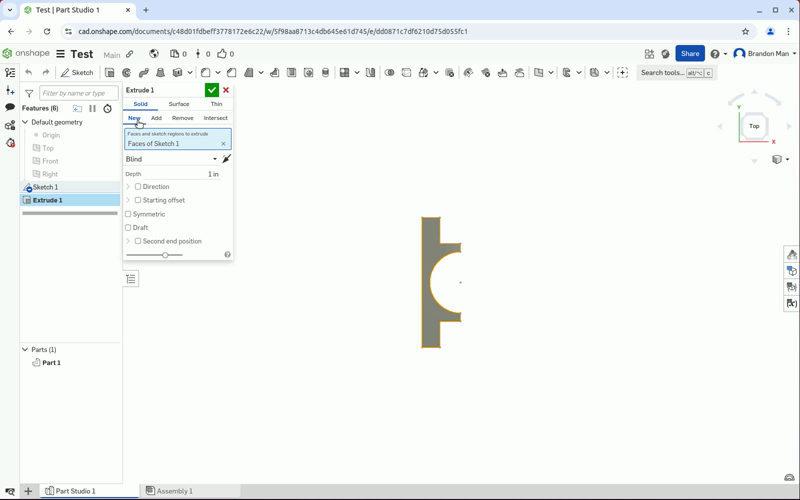
key(tab, 4)
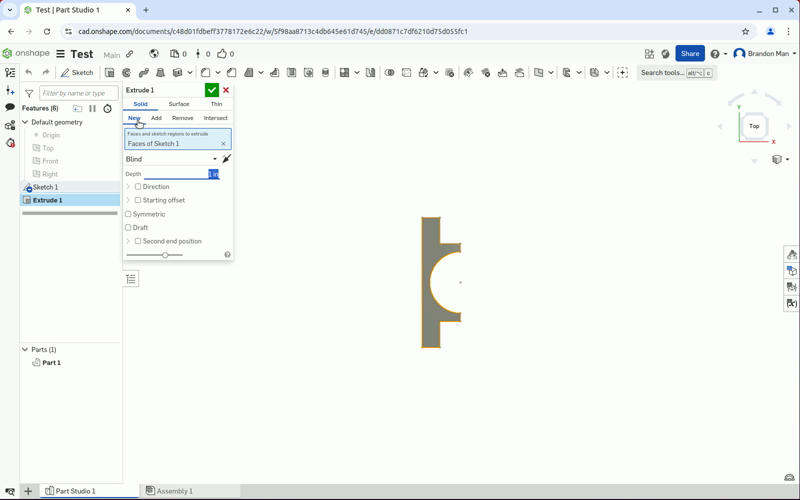
text(23.108)
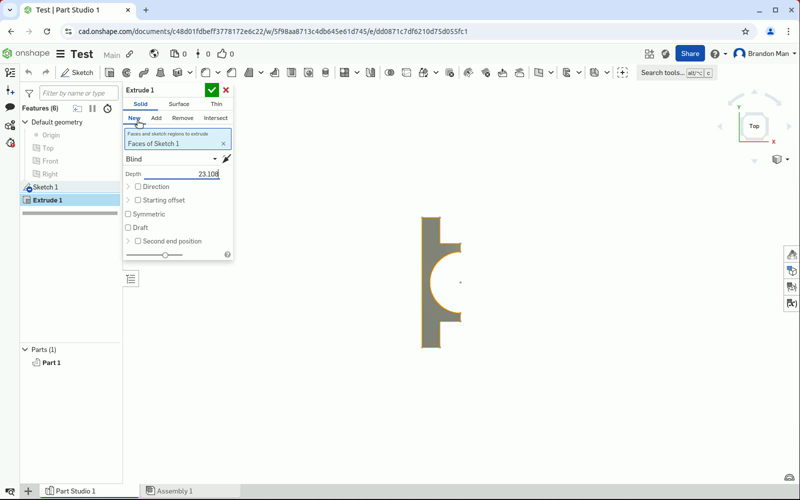
key(enter)
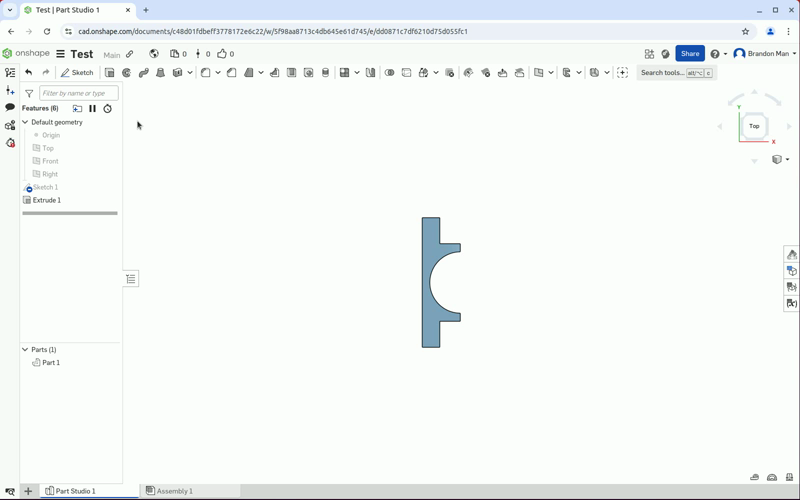
key(shift+h)
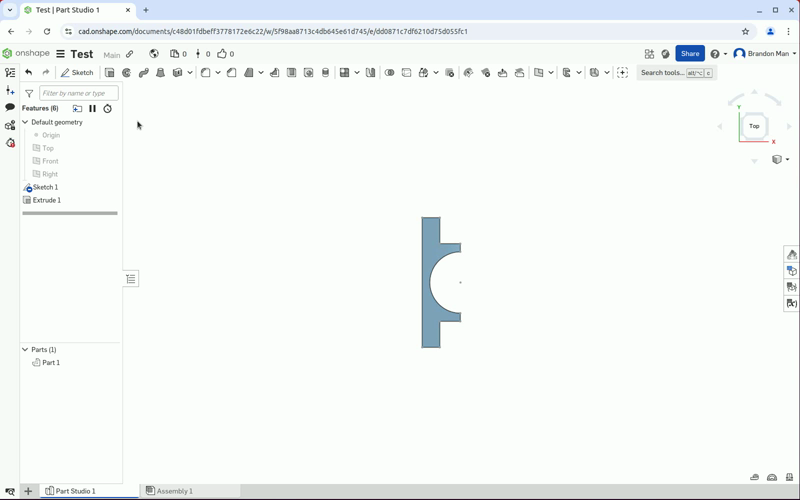
key(shift+h)
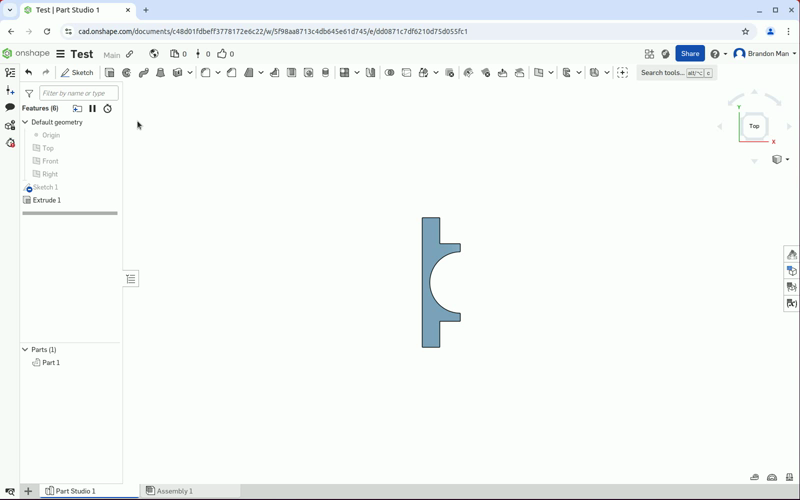
mouse_move(73, 189)
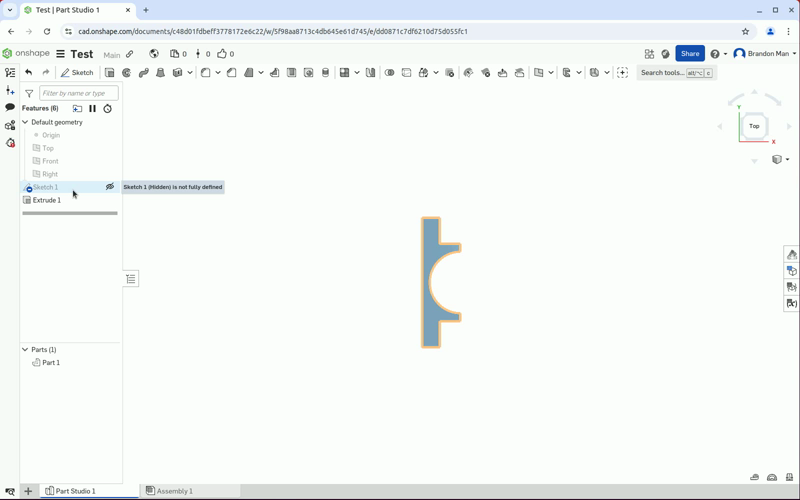
click(73, 189)
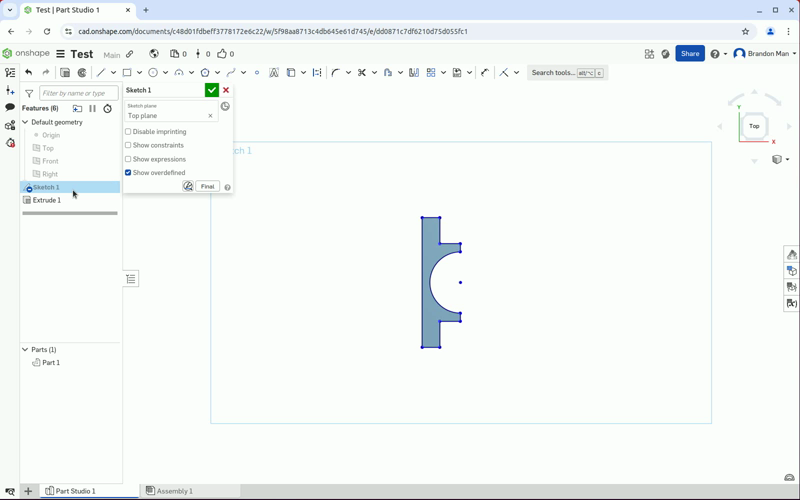
mouse_move(229, 92)
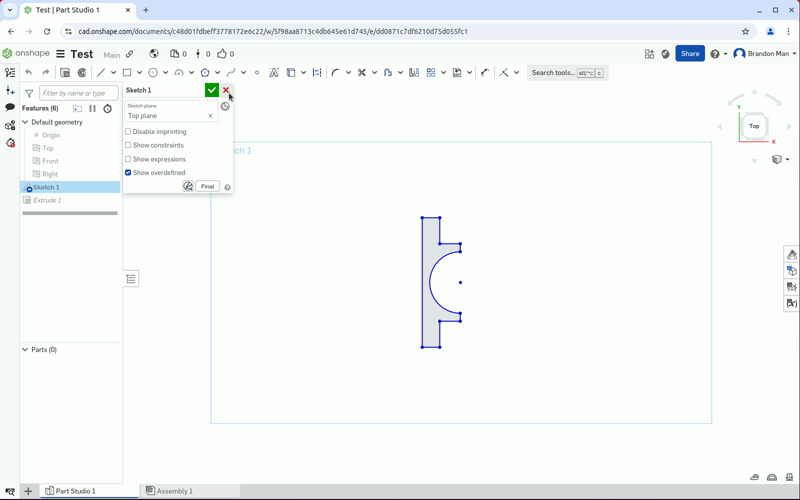
click(229, 92)
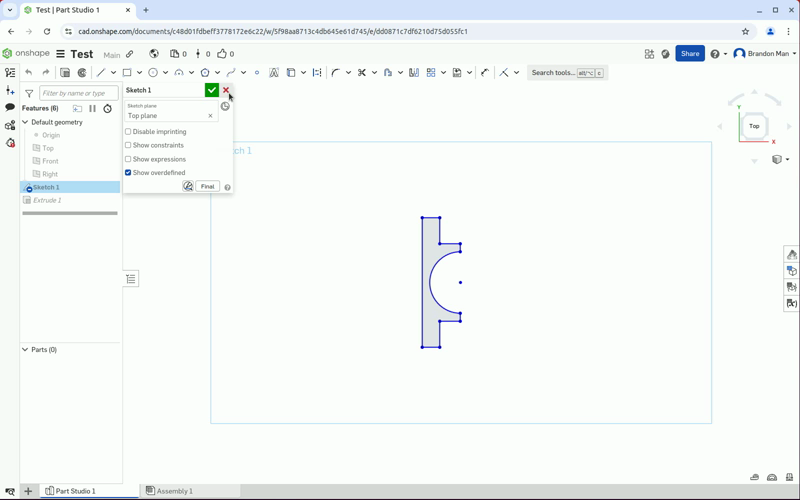
key(shift+s)
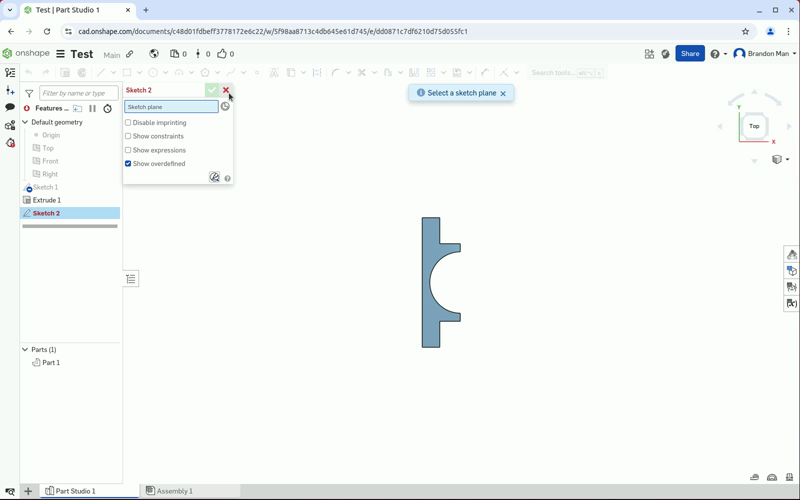
mouse_move(73, 150)
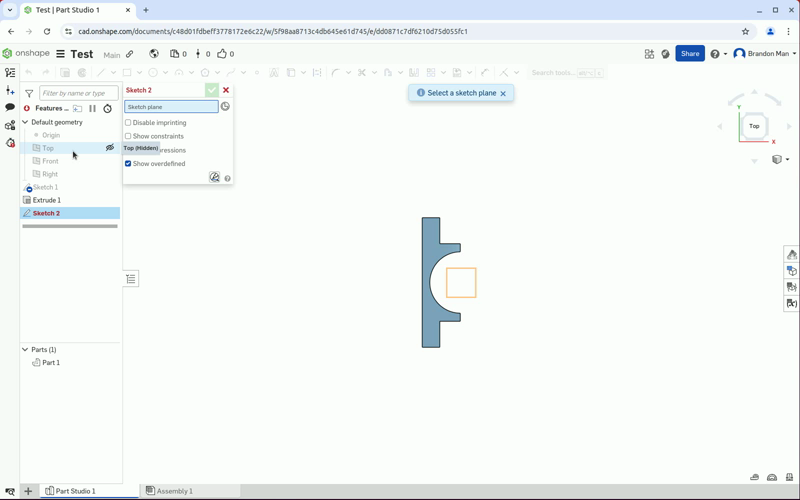
click(73, 150)
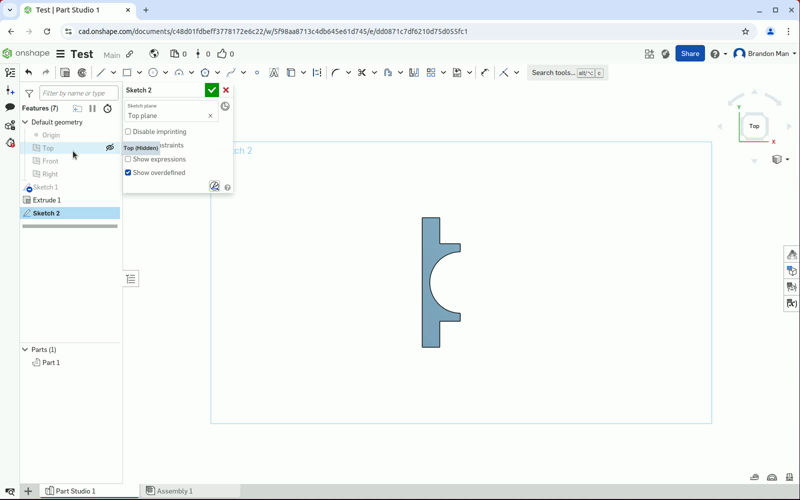
mouse_move(73, 352)
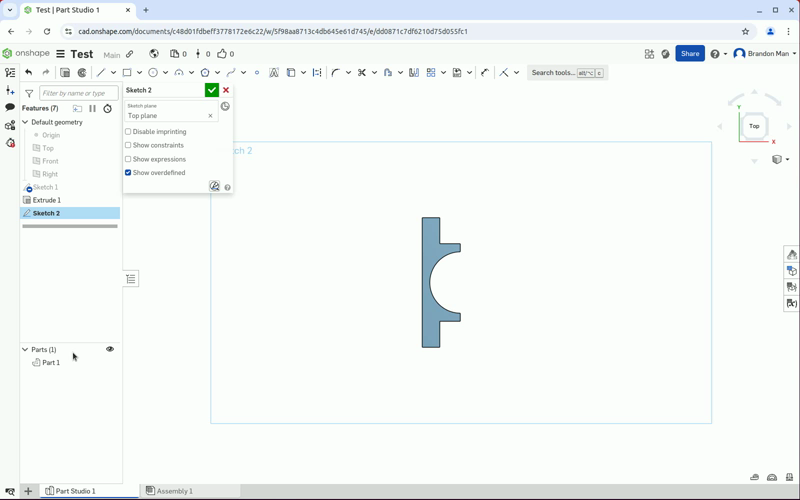
key(y)
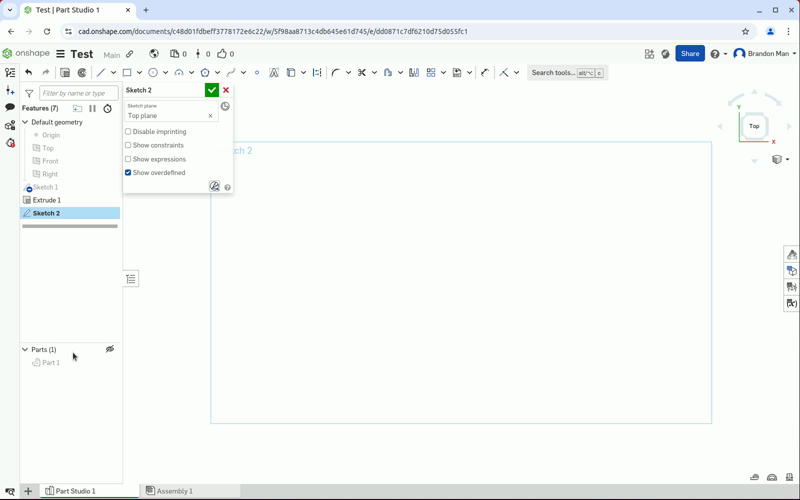
key(a)
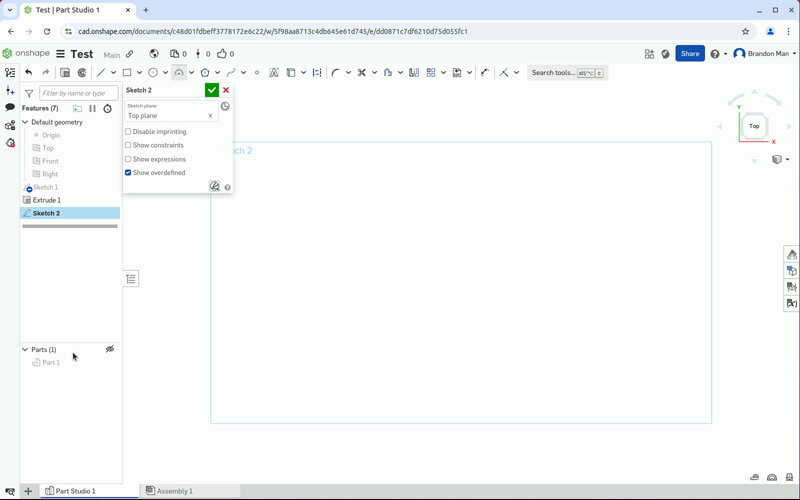
key_down(shift)
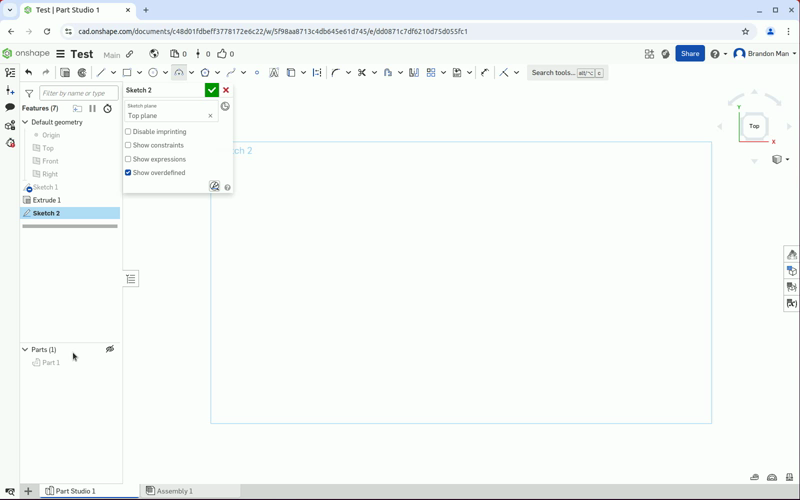
mouse_move(460, 321)
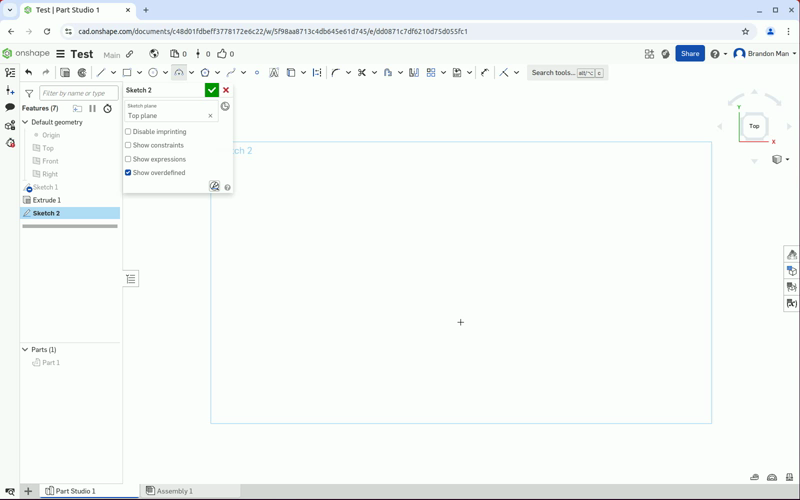
click(460, 321)
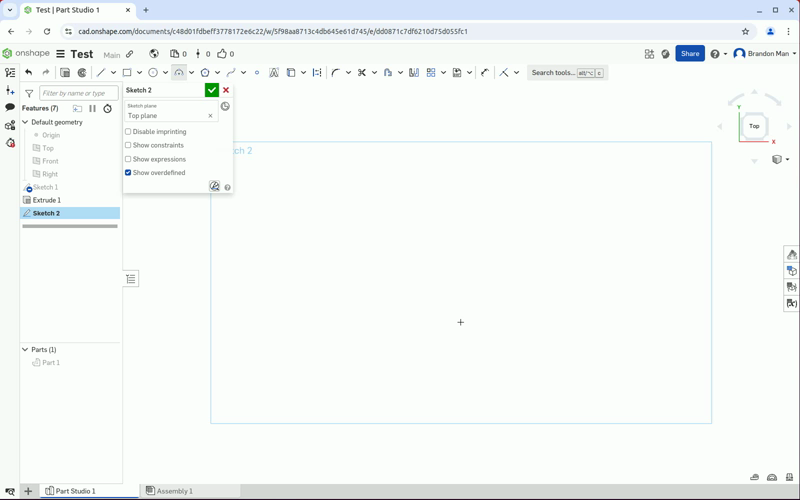
key_up(shift)
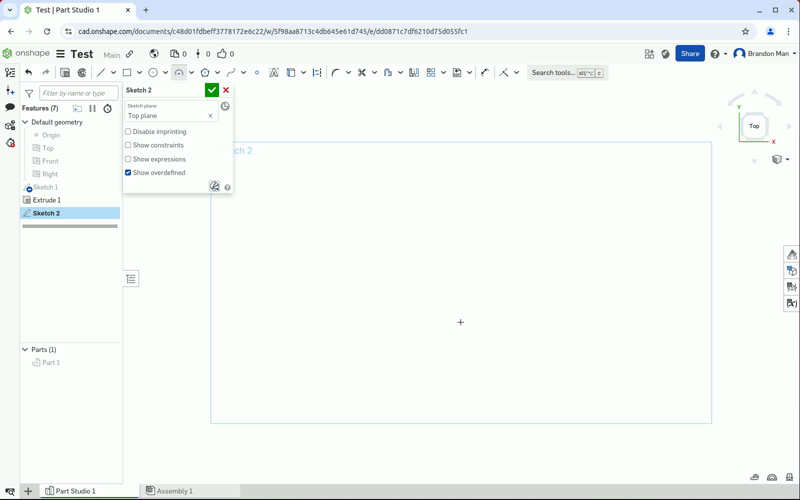
key_down(shift)
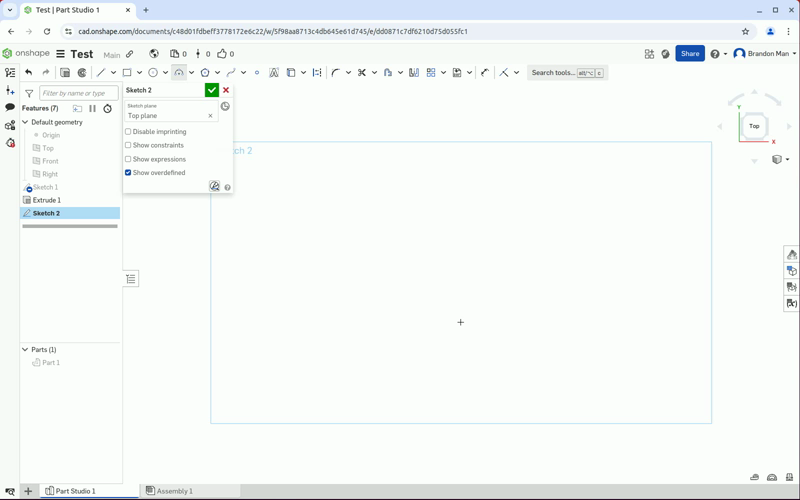
mouse_move(460, 243)
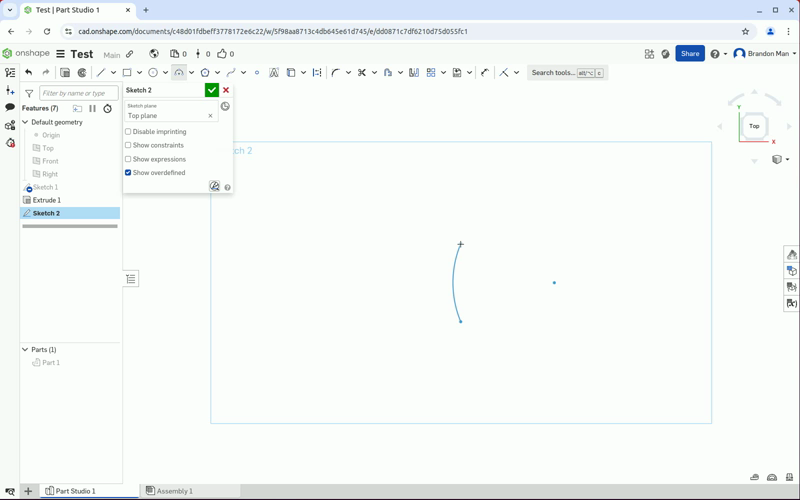
click(460, 243)
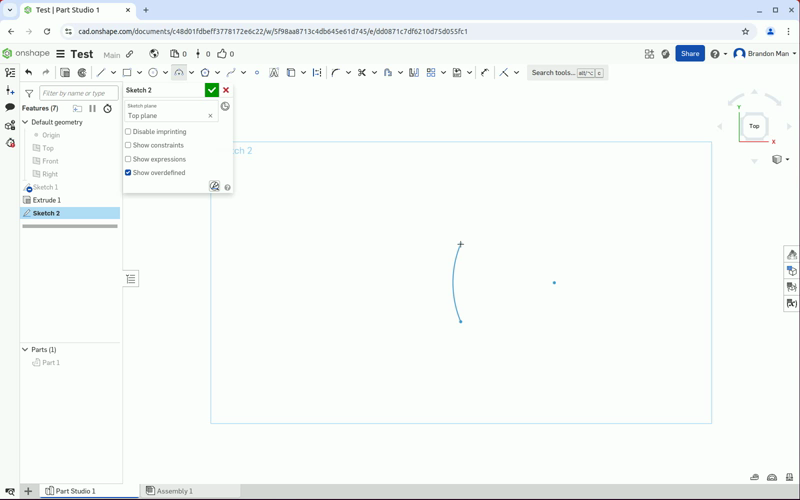
mouse_move(499, 282)
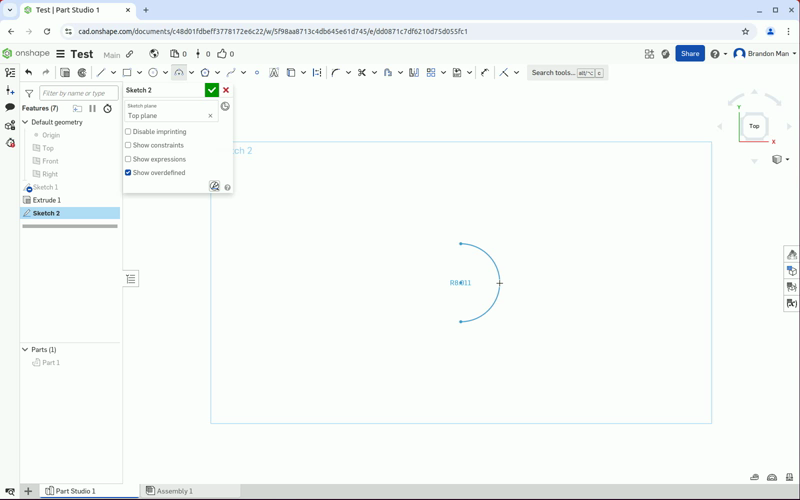
click(499, 282)
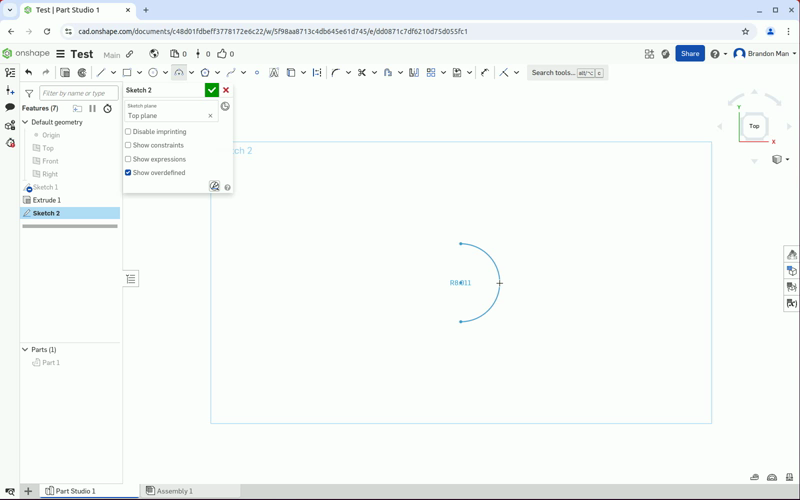
key_up(shift)
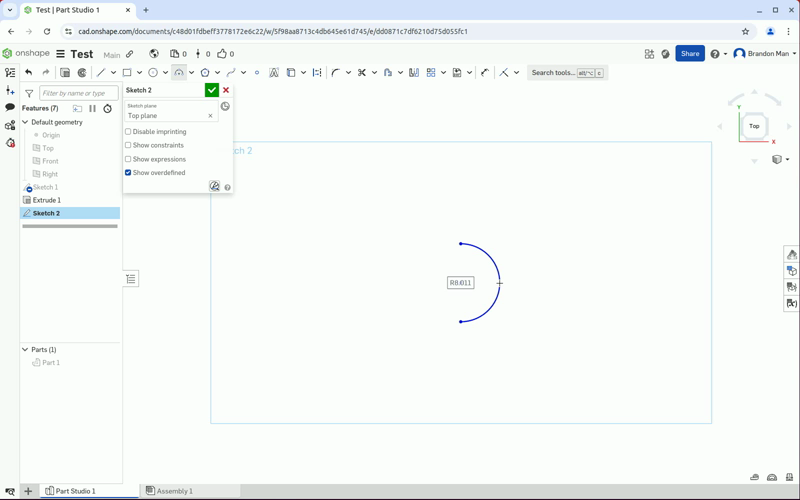
key(esc)
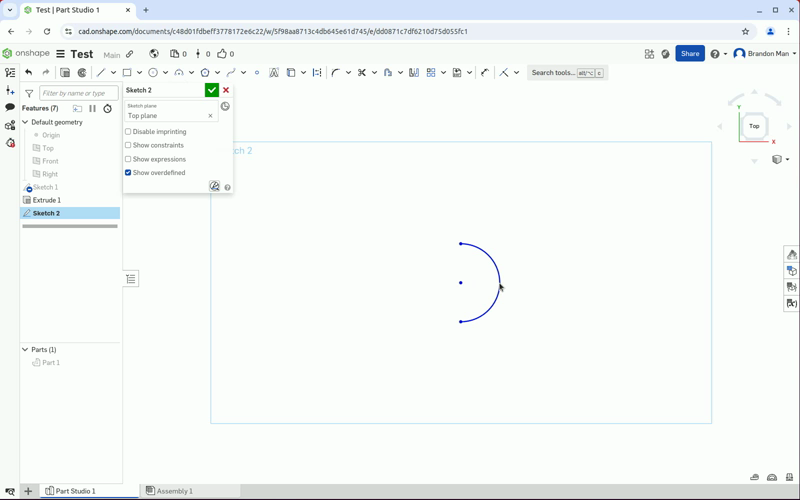
key(l)
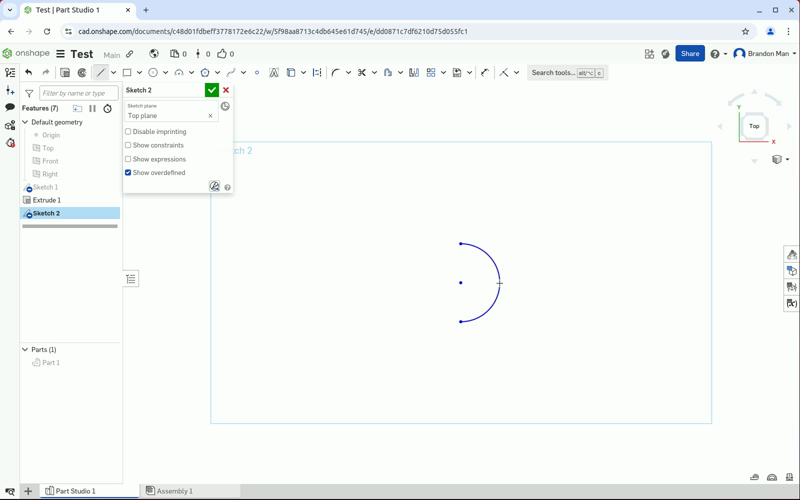
mouse_move(460, 243)
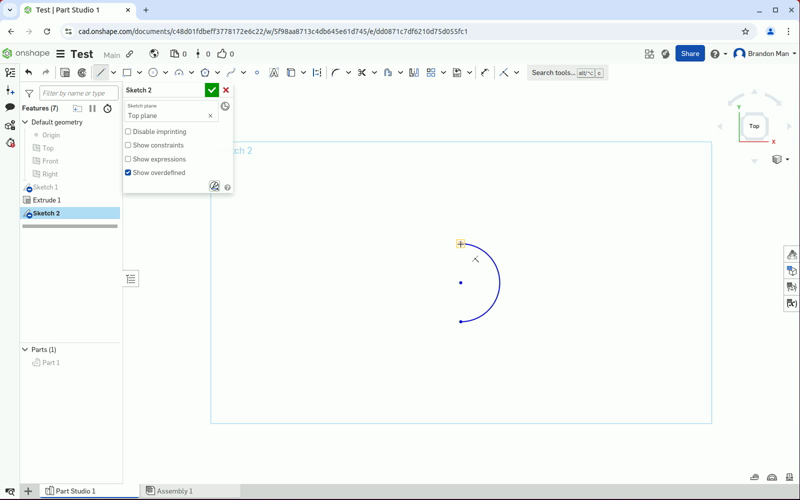
click(460, 243)
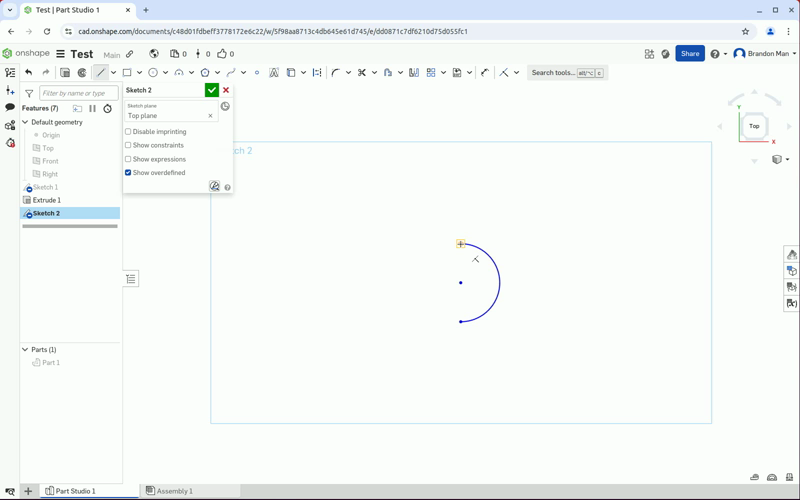
key_down(shift)
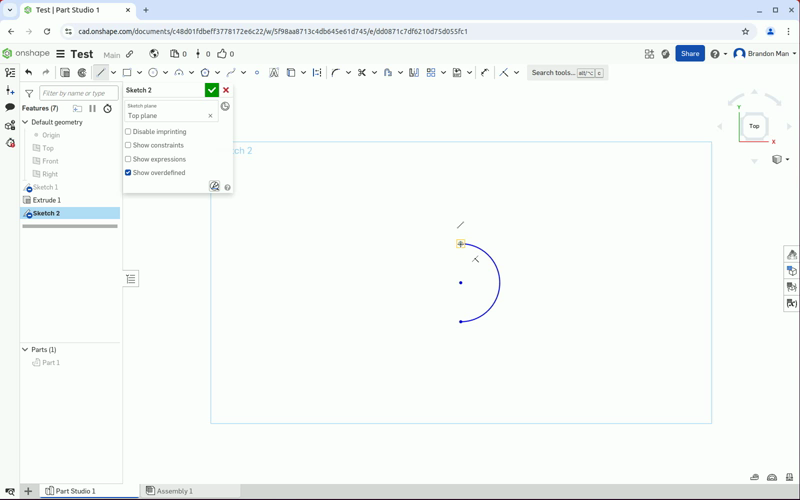
mouse_move(490, 243)
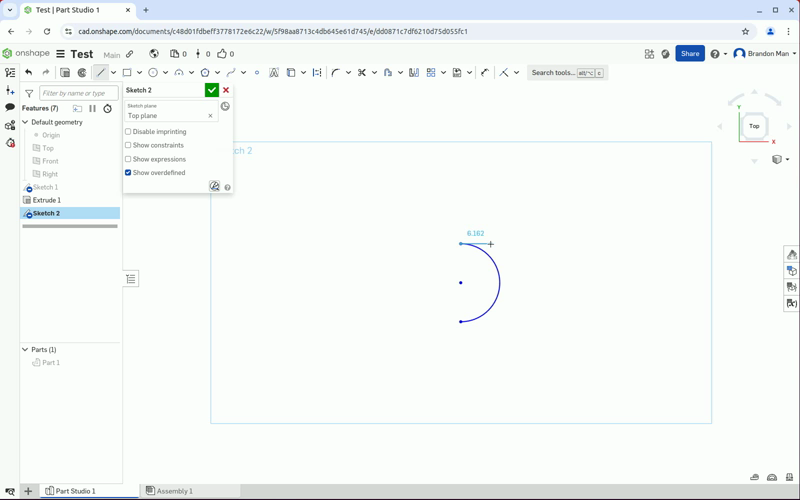
mouse_move(460, 252)
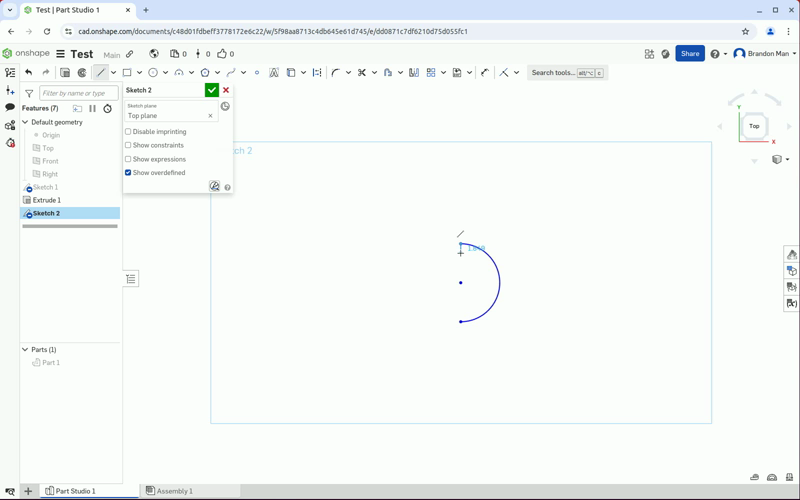
click(460, 252)
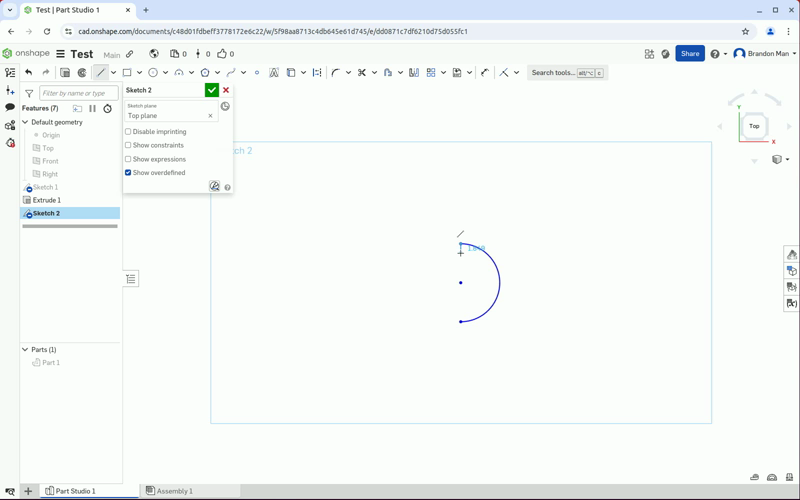
key_up(shift)
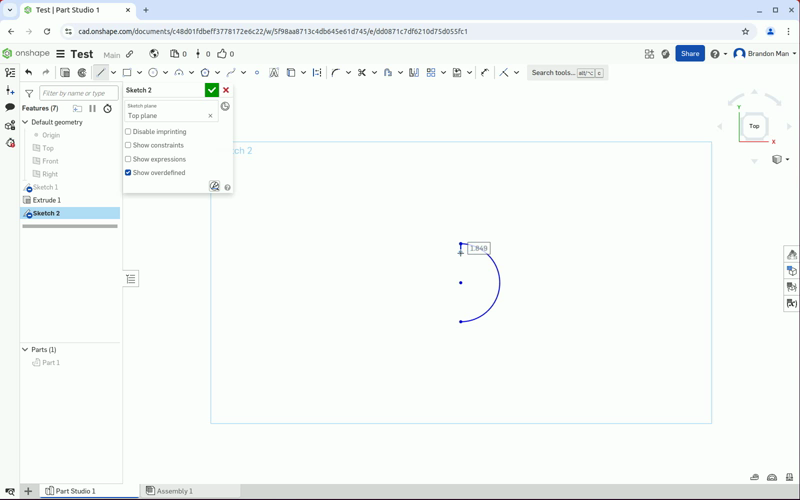
key(esc)
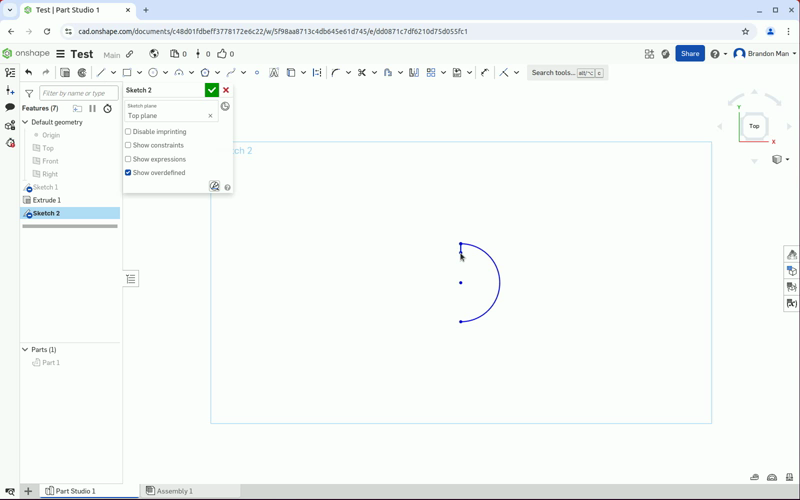
key(a)
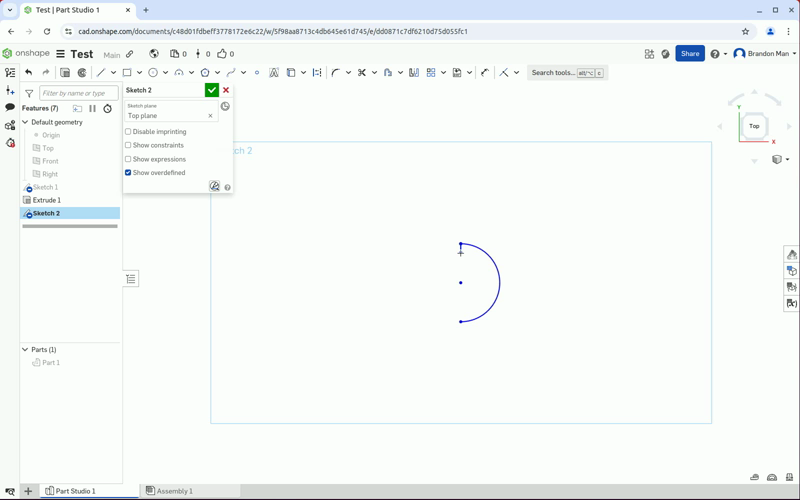
mouse_move(460, 252)
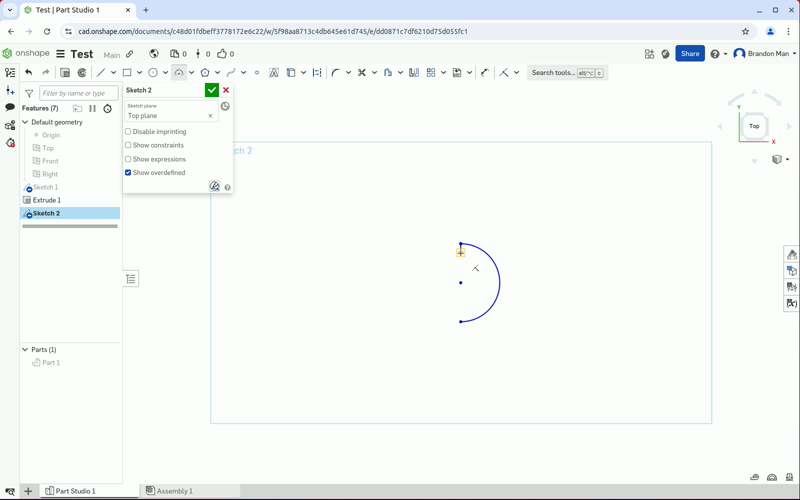
click(460, 252)
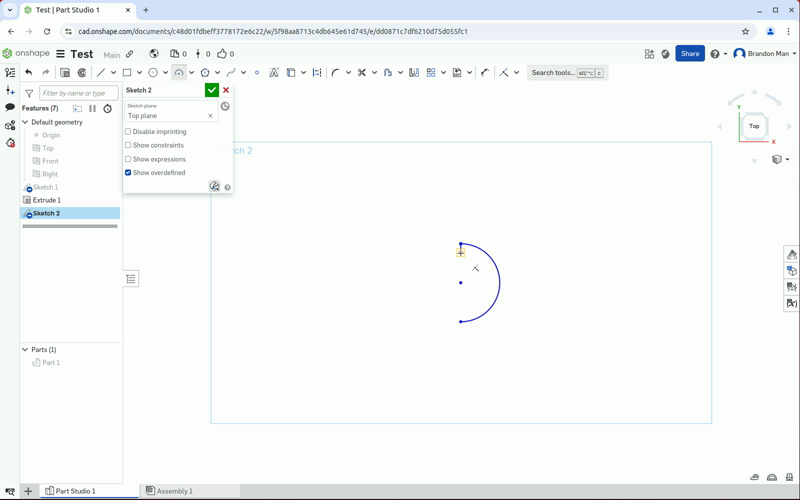
key_down(shift)
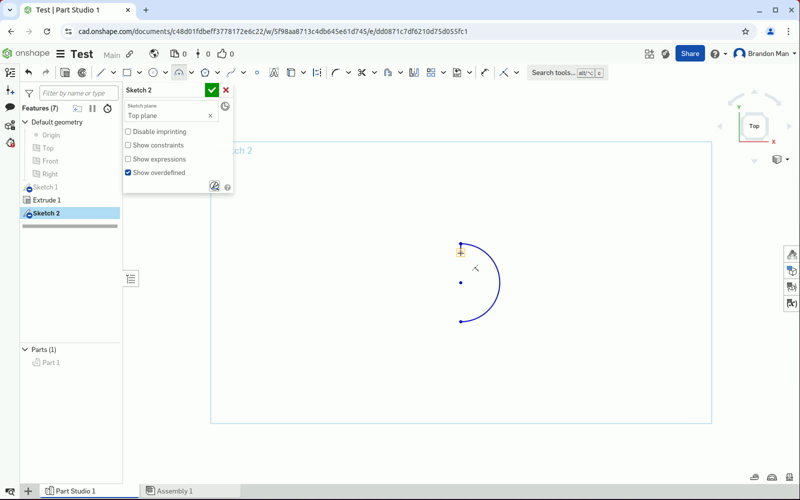
mouse_move(460, 312)
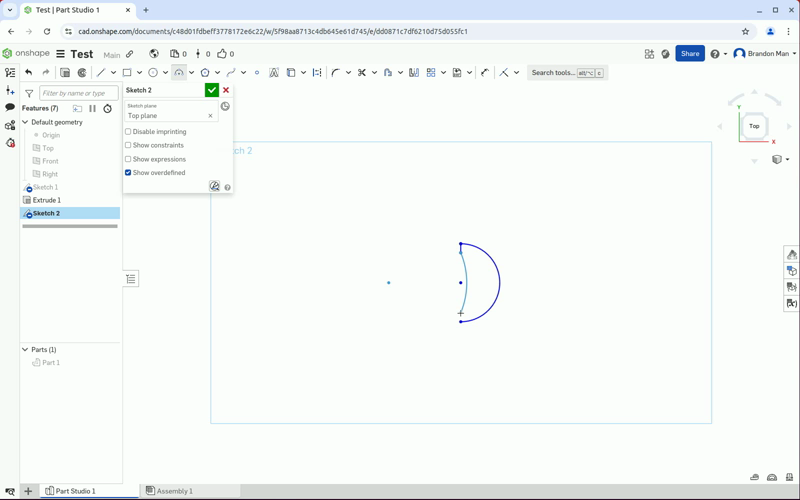
click(460, 312)
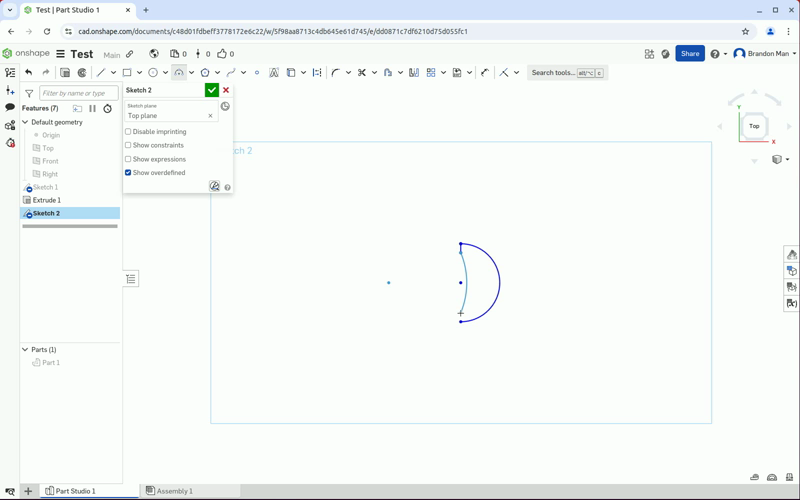
mouse_move(490, 282)
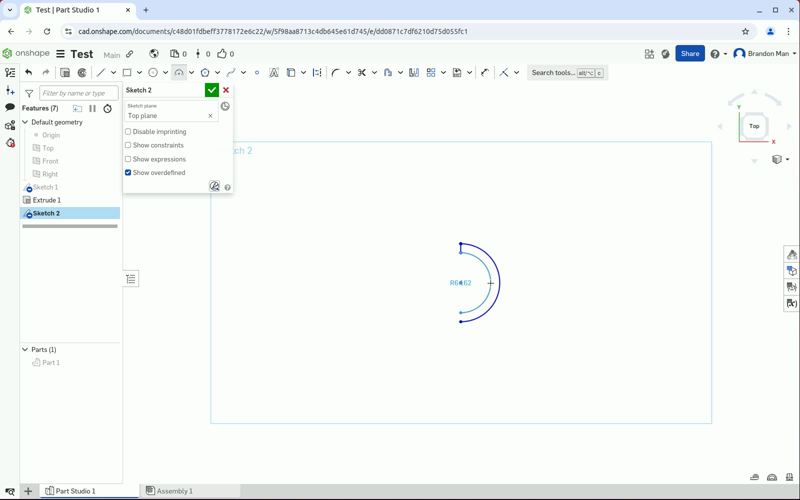
click(490, 282)
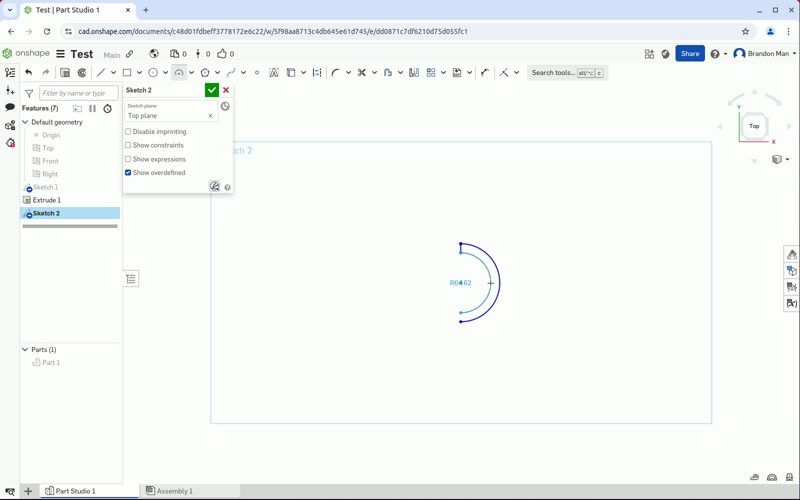
key_up(shift)
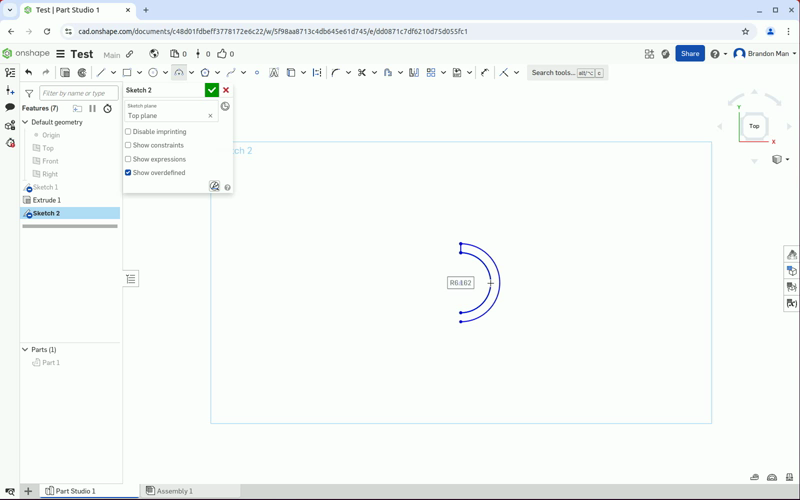
key(esc)
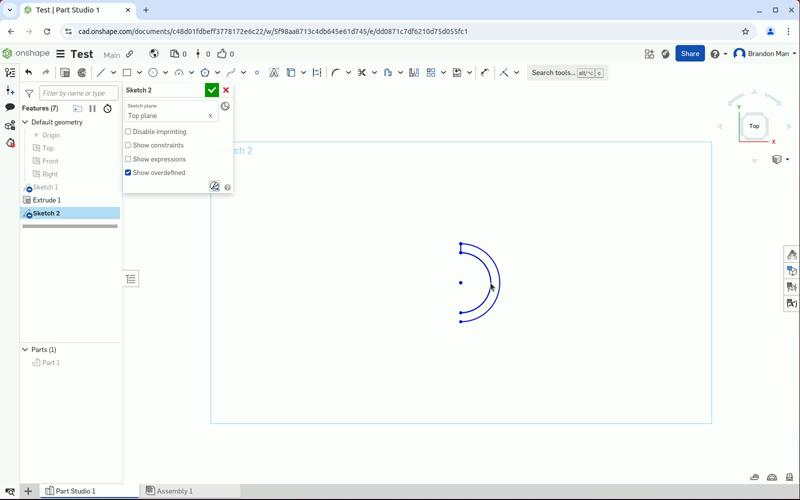
key(l)
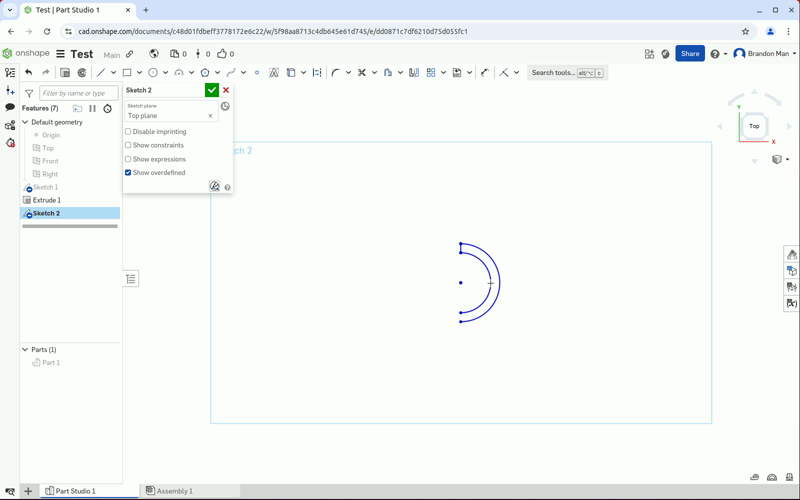
mouse_move(460, 312)
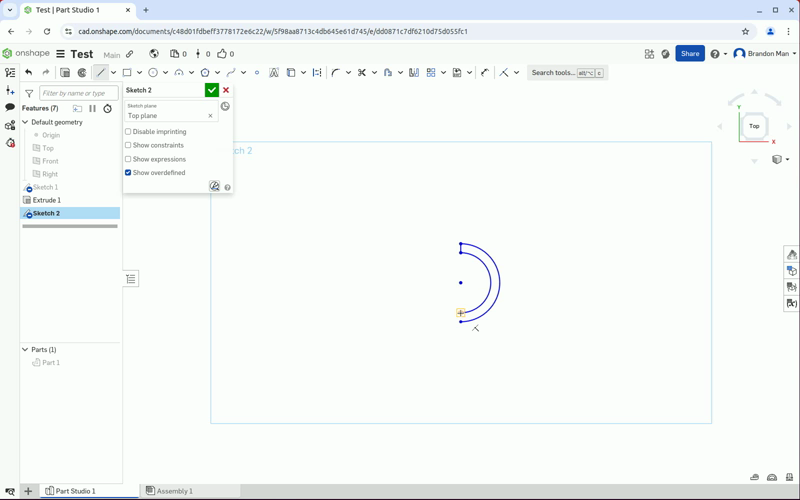
click(460, 312)
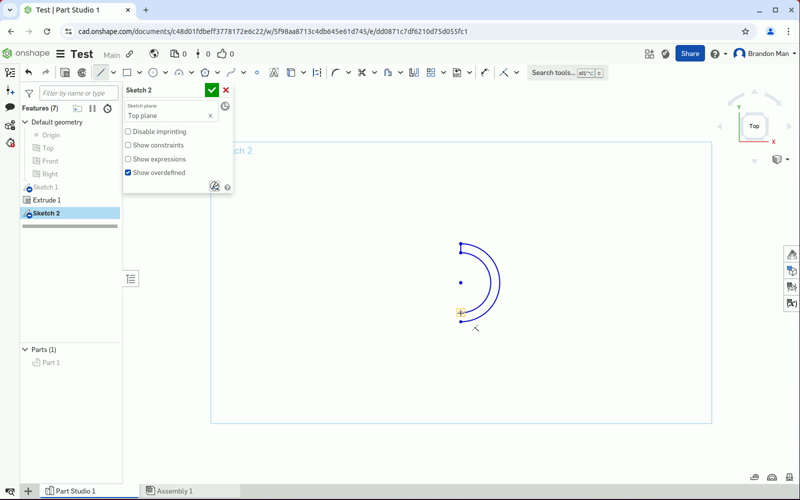
mouse_move(490, 312)
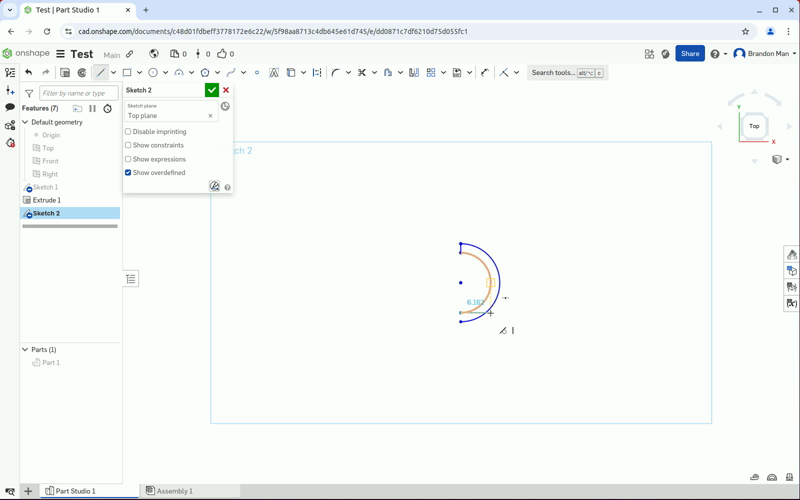
key_down(shift)
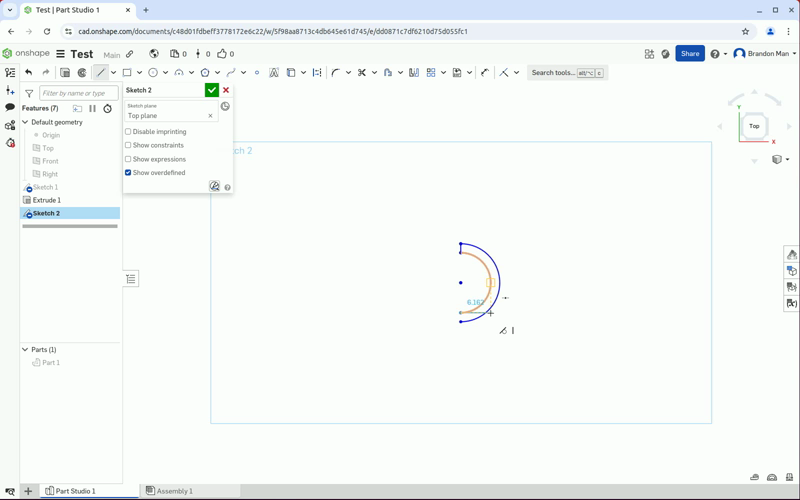
mouse_move(460, 321)
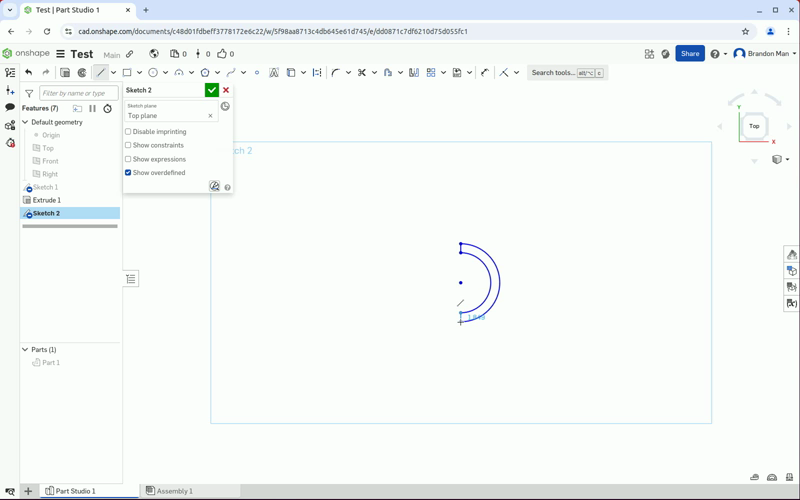
key_up(shift)
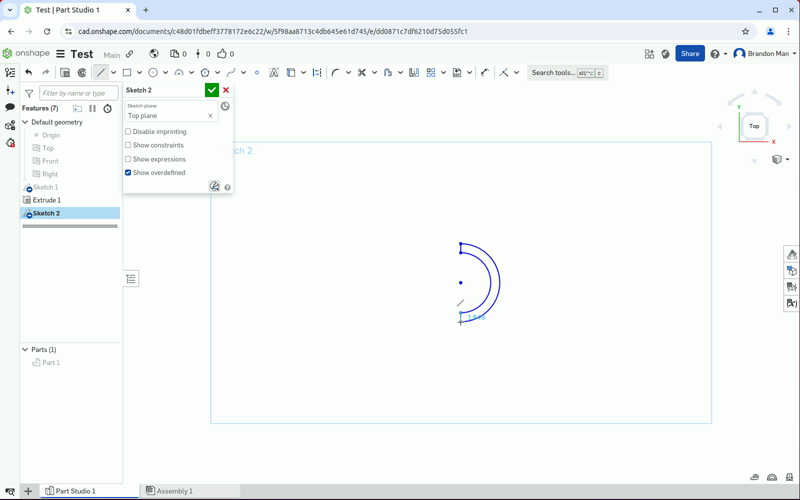
click(460, 321)
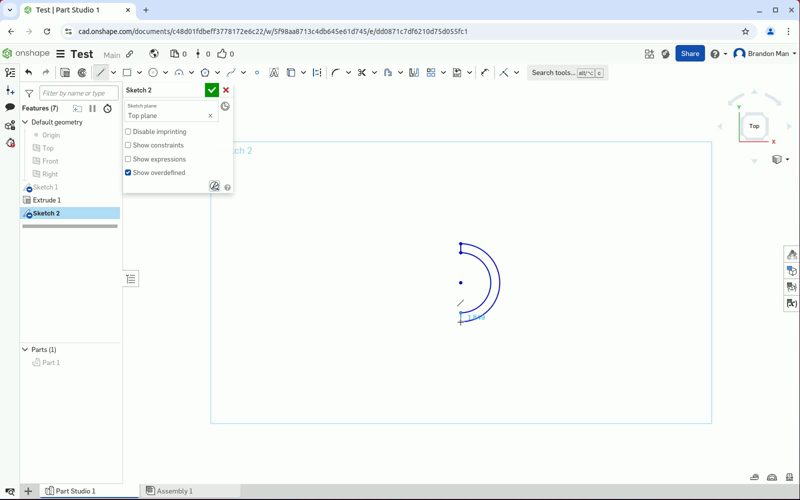
key(esc)
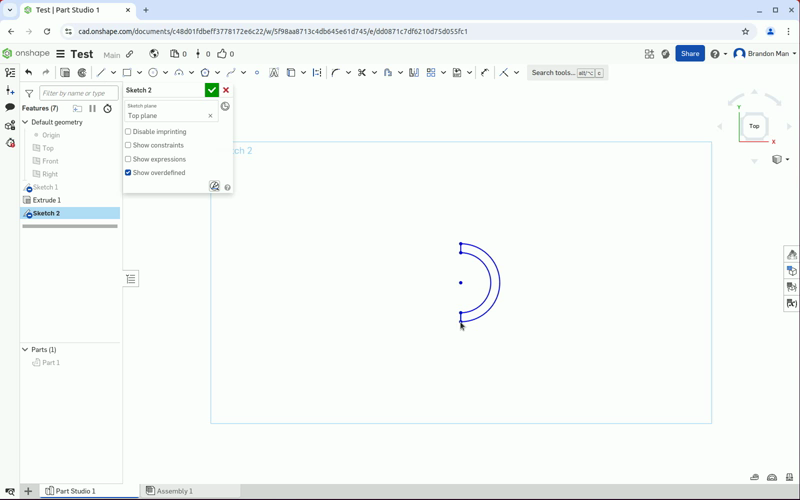
mouse_move(472, 257)
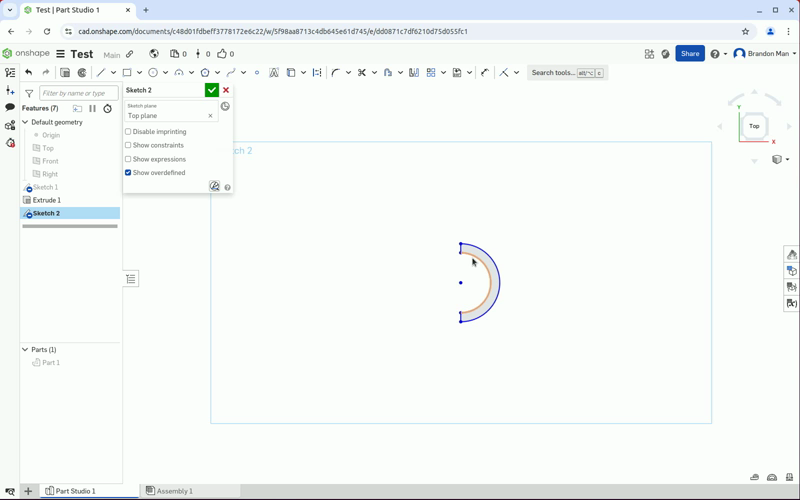
scroll(6)
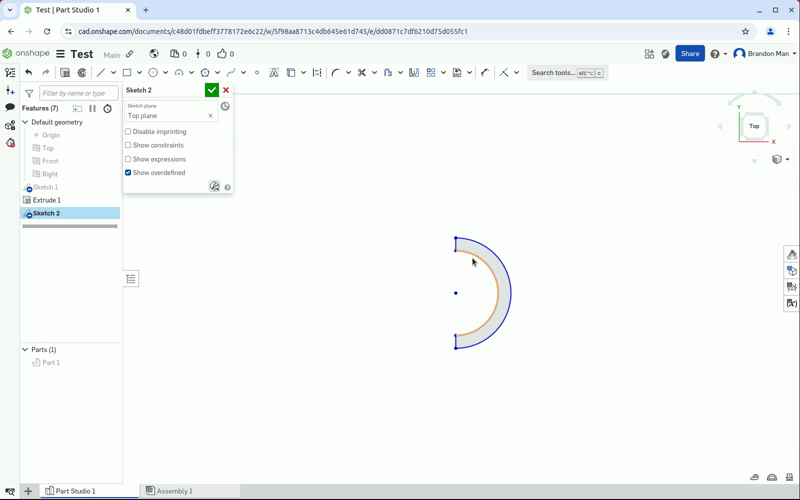
scroll(6)
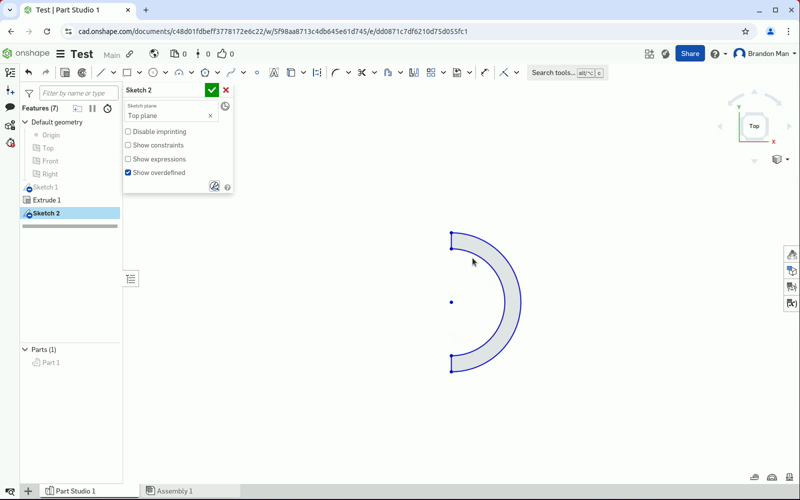
scroll(6)
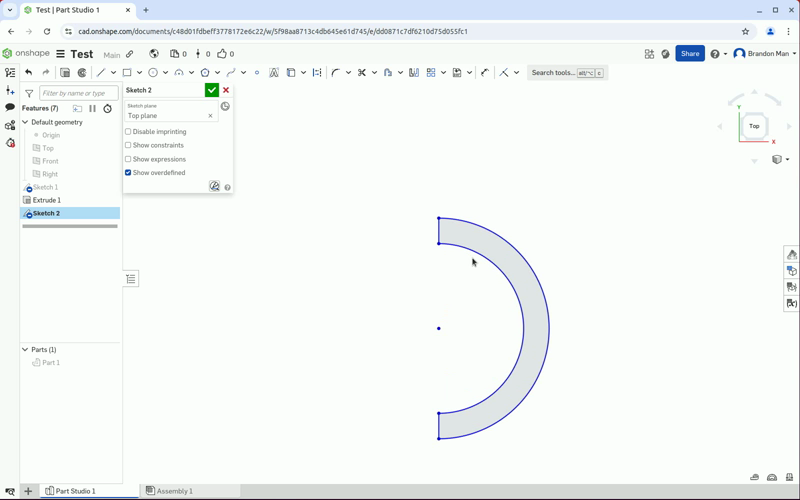
scroll(6)
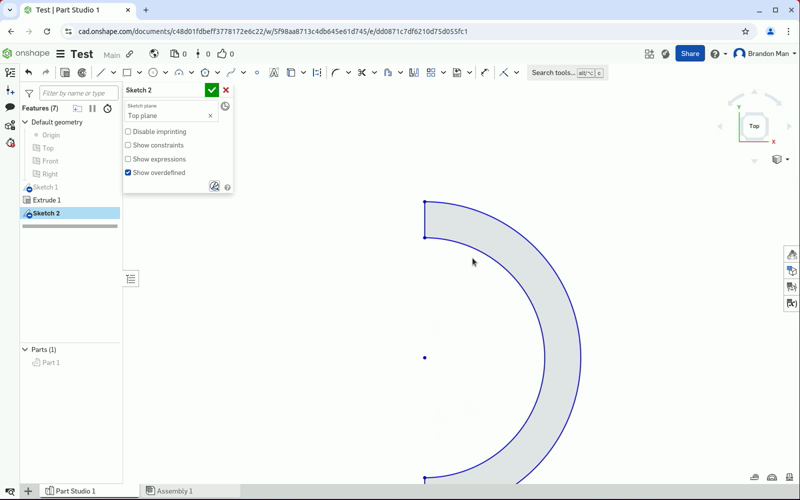
scroll(6)
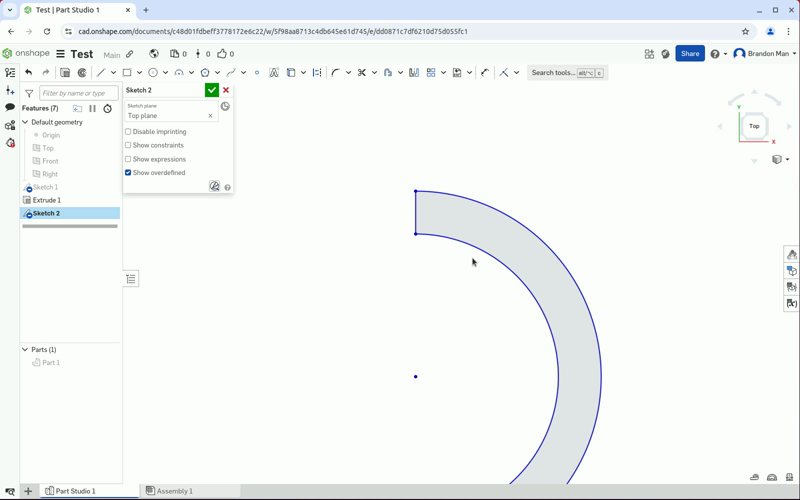
scroll(6)
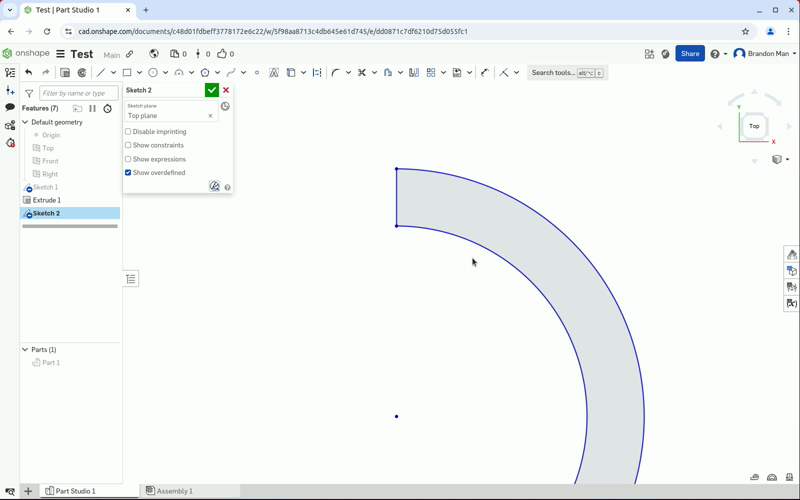
scroll(6)
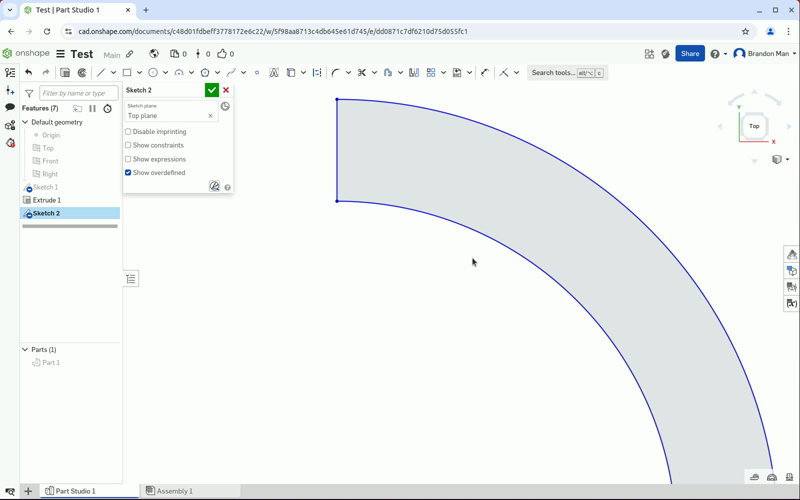
click(472, 257)
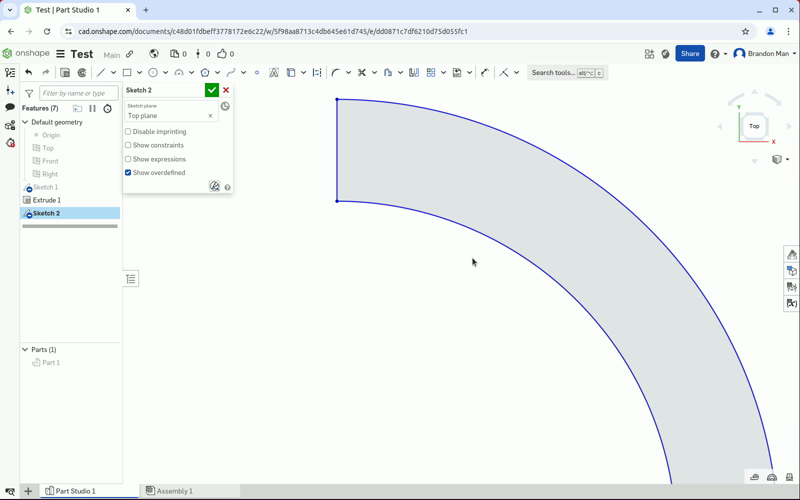
scroll(-6)
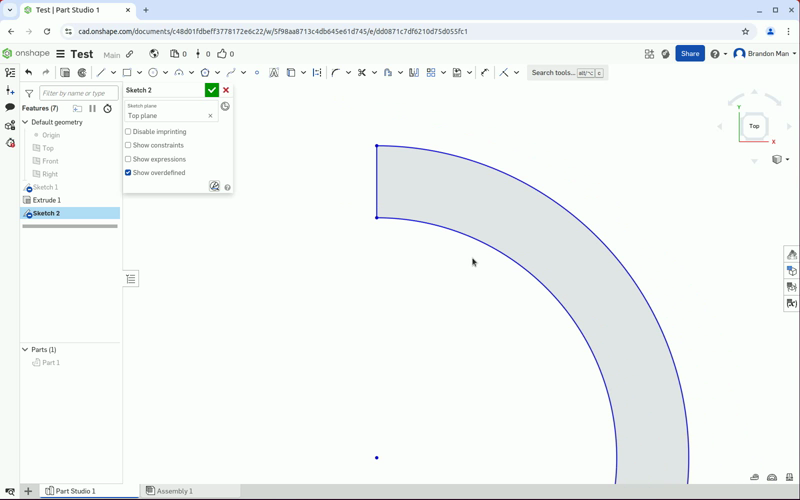
scroll(-6)
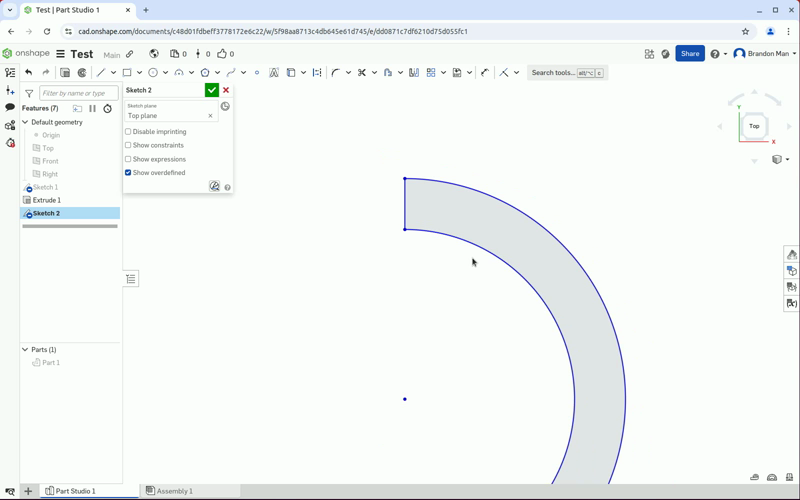
scroll(-6)
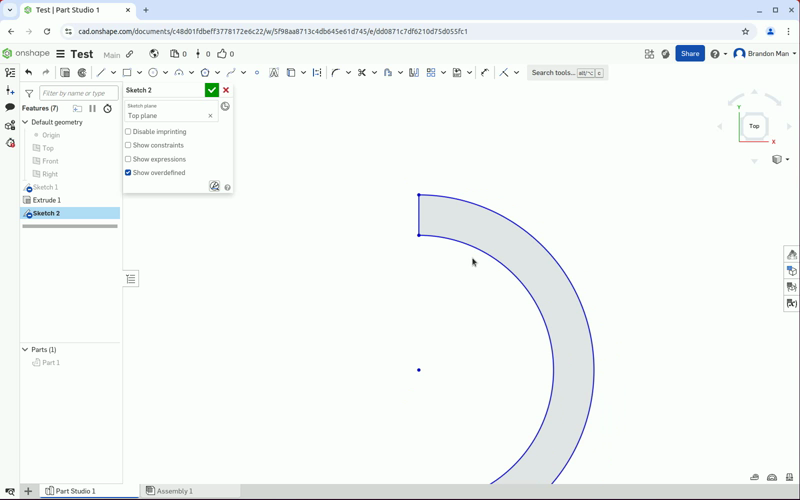
scroll(-6)
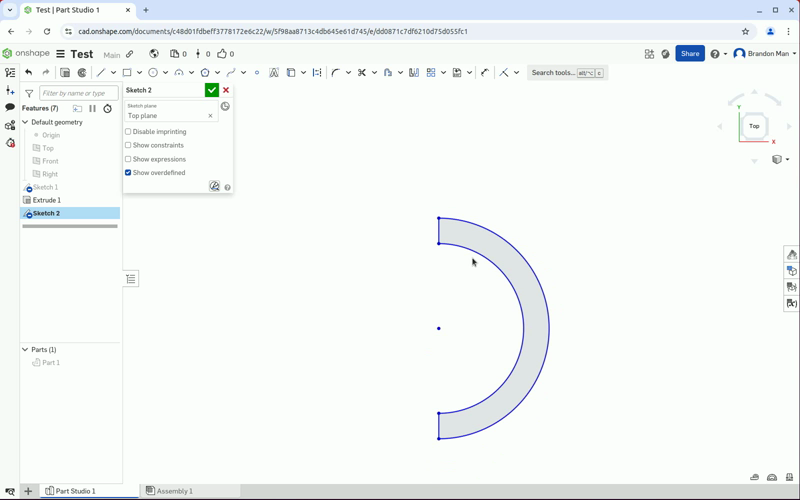
scroll(-6)
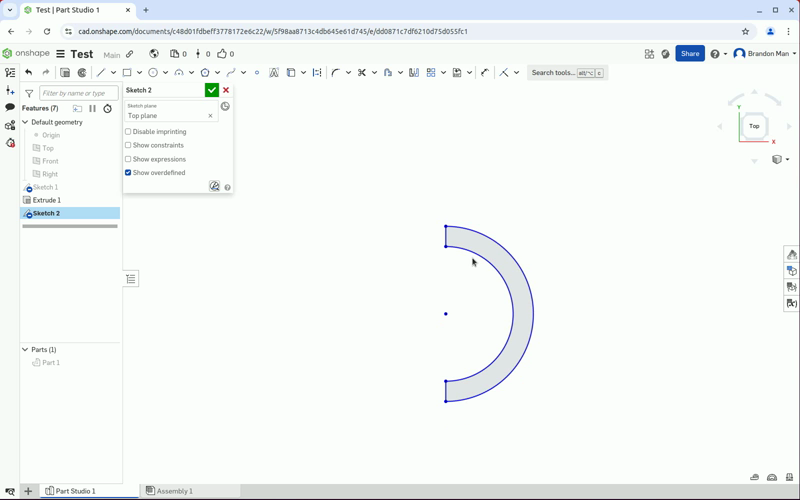
scroll(-6)
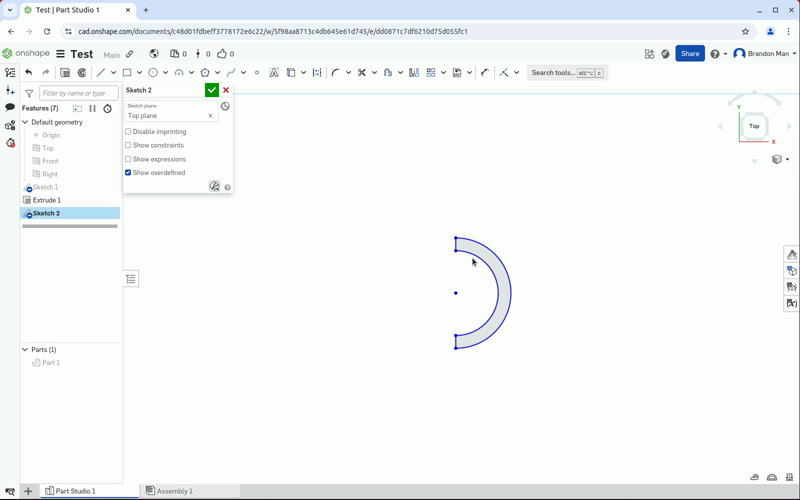
scroll(-6)
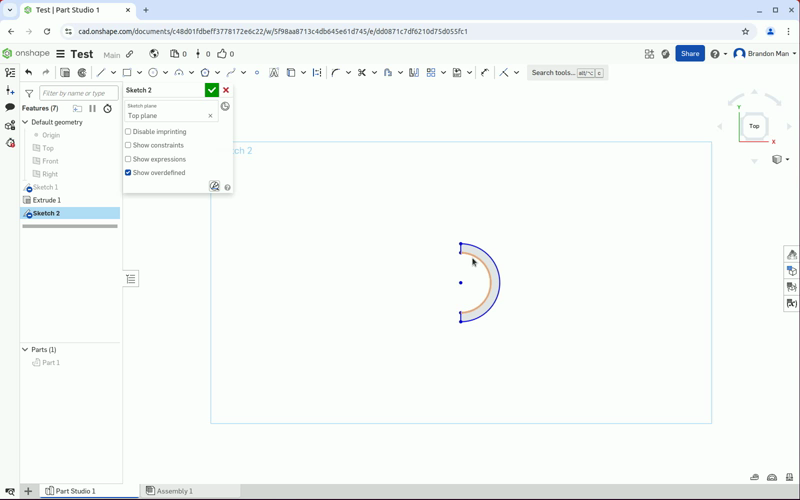
mouse_move(73, 352)
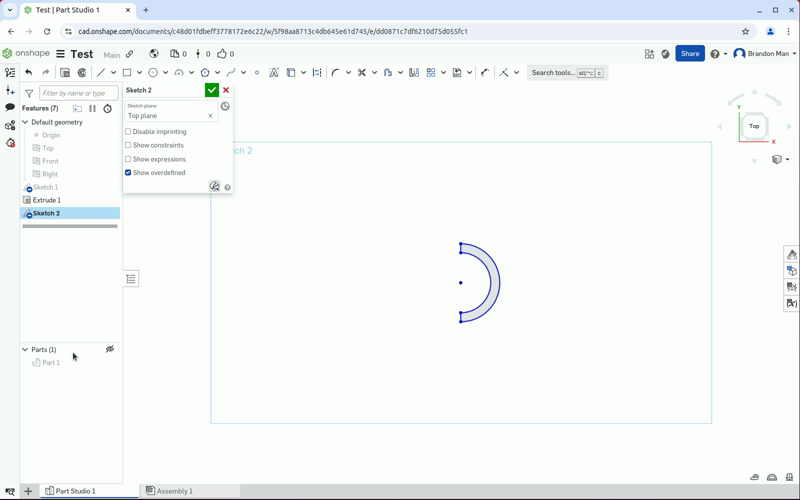
key(shift+y)
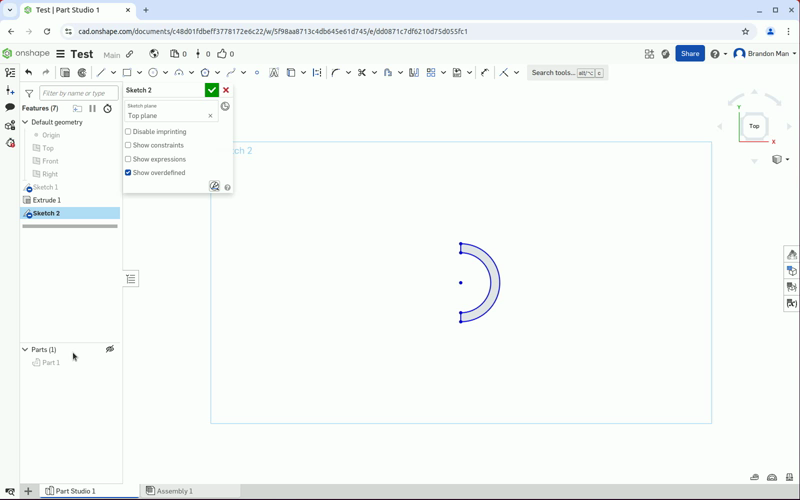
key(shift+e)
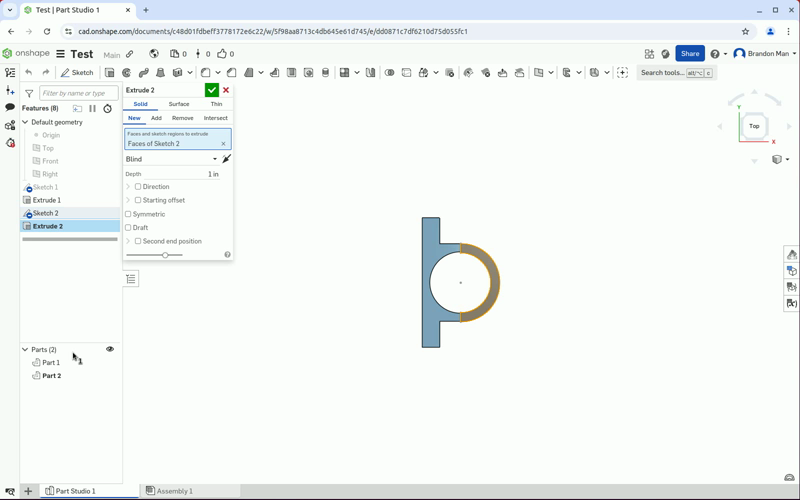
mouse_move(143, 106)
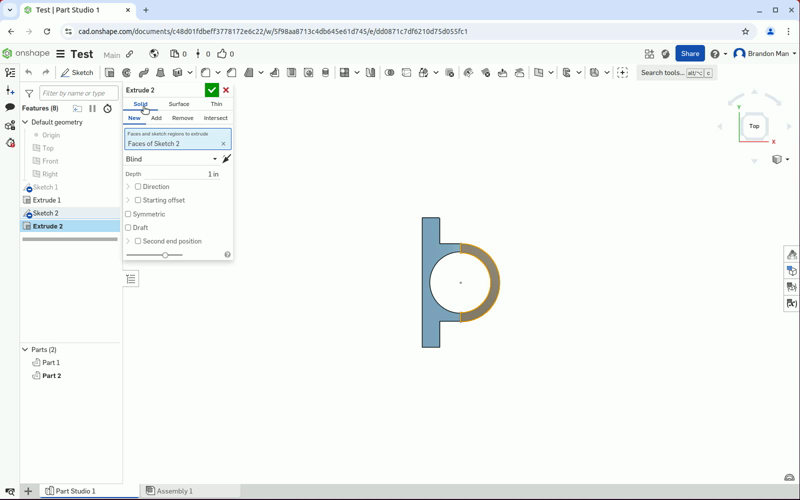
click(143, 106)
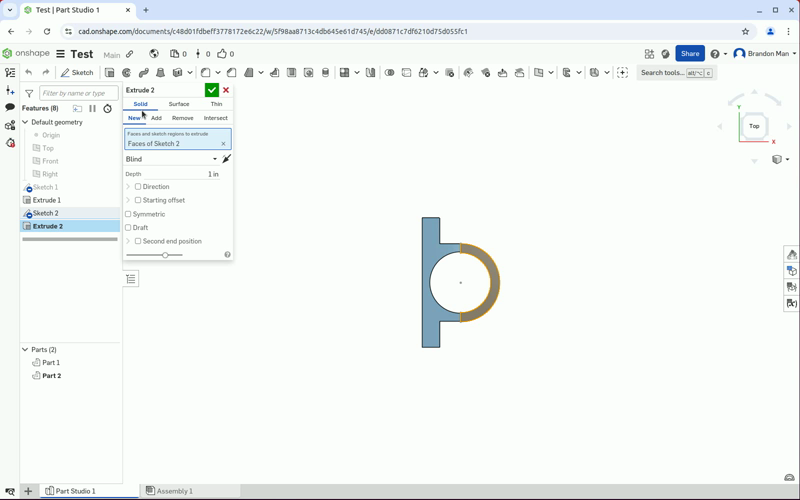
mouse_move(137, 120)
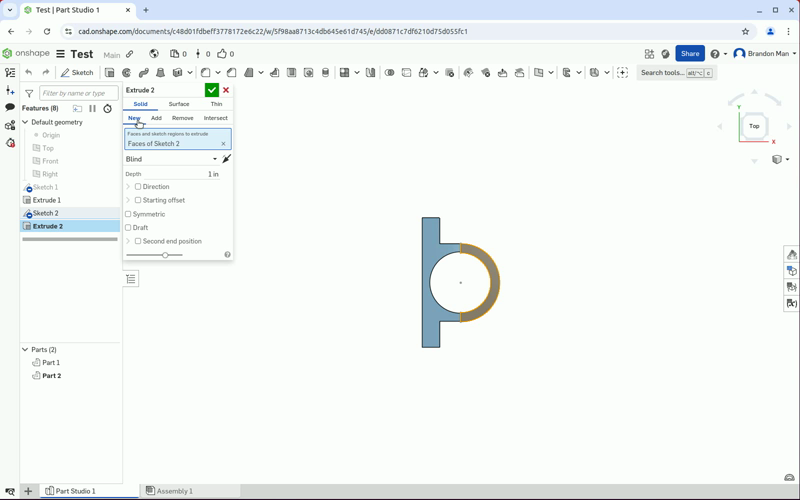
click(137, 120)
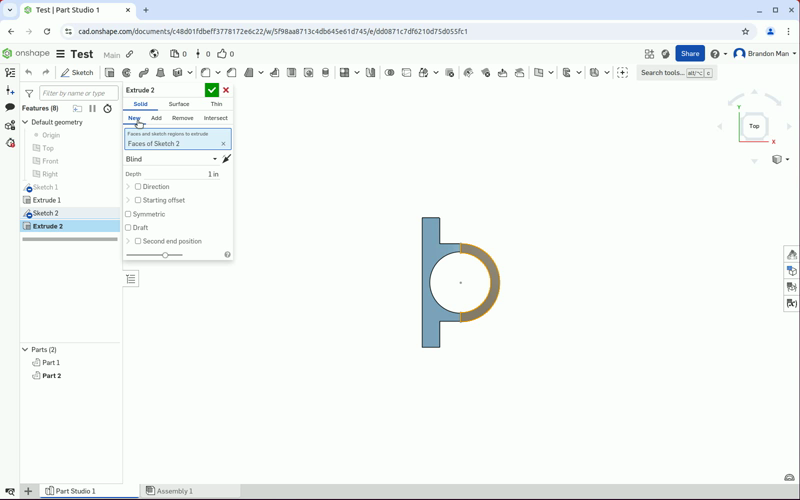
key(tab, 4)
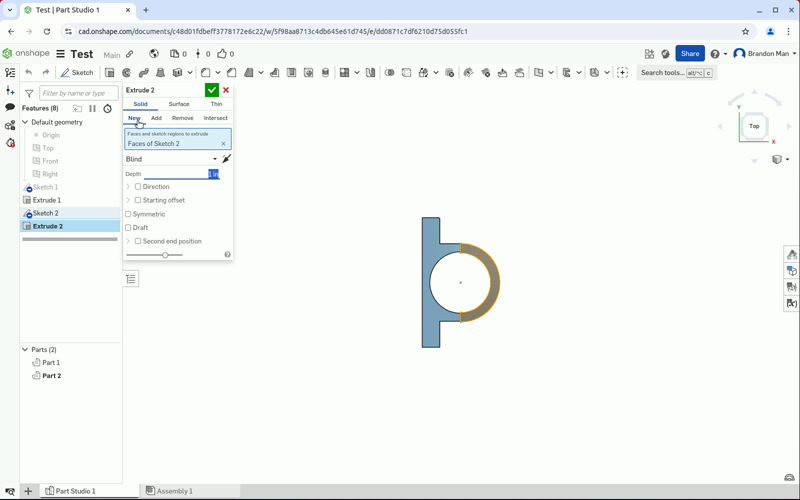
text(23.108)
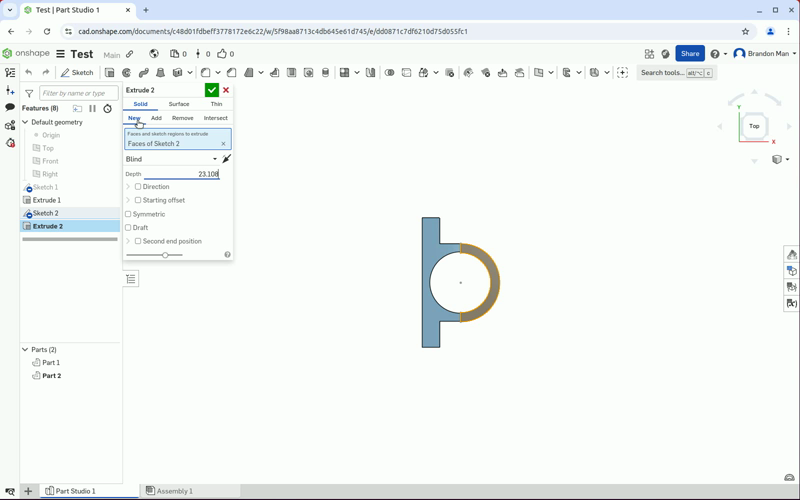
key(enter)
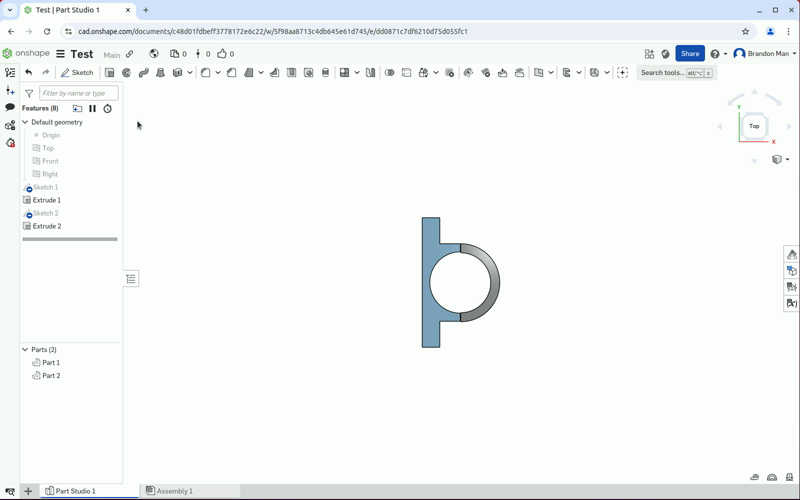
key(shift+h)
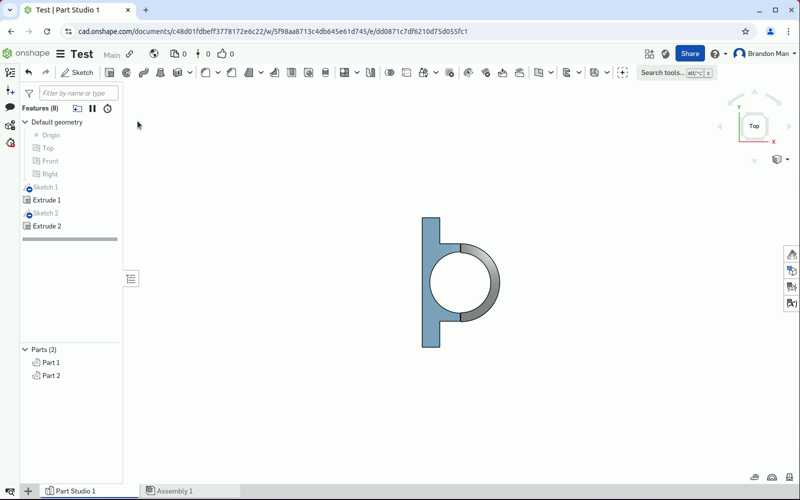
key(shift+h)
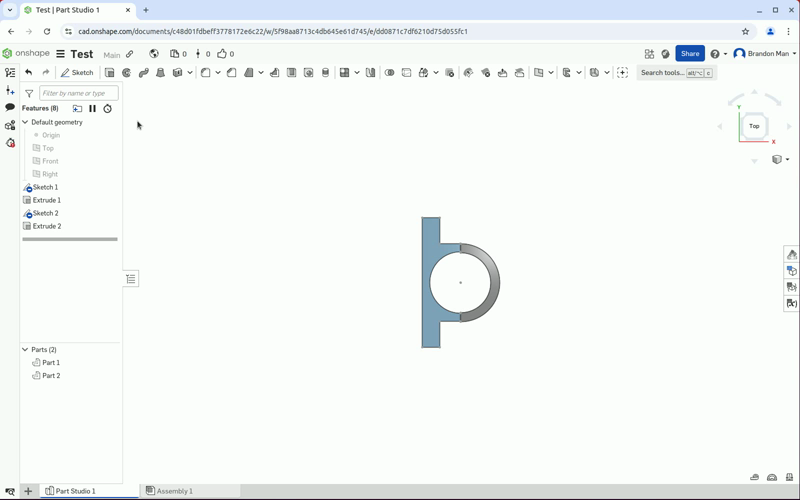
key(shift+7)
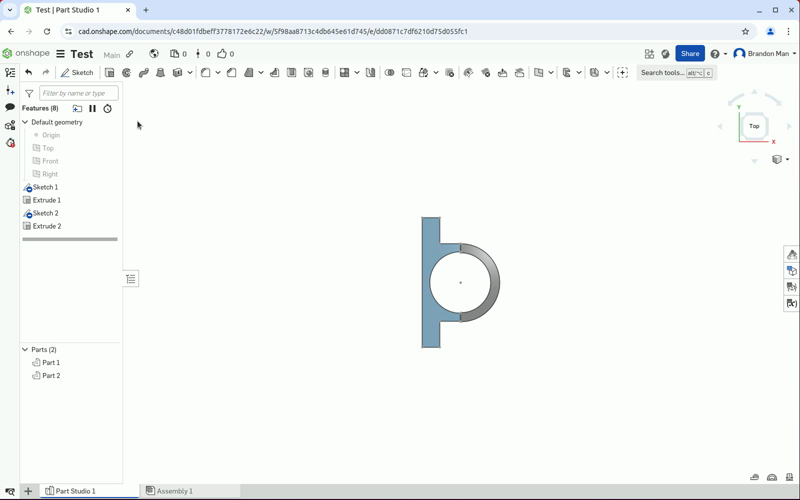
key(up, 3)
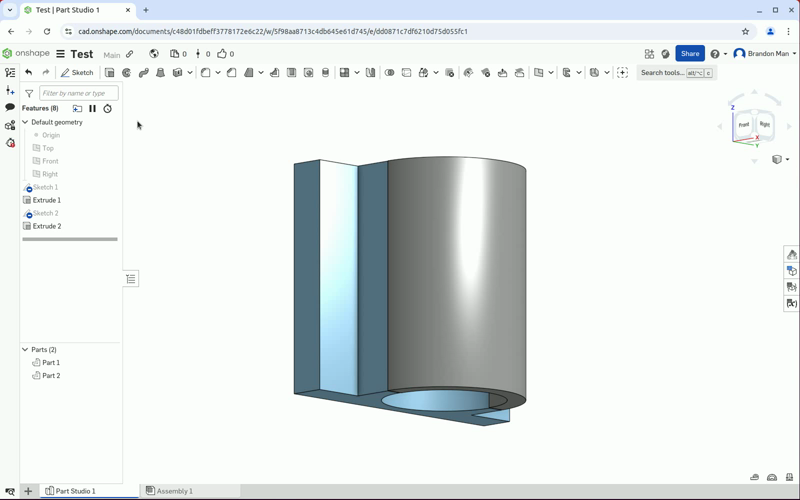
key(left, 3)
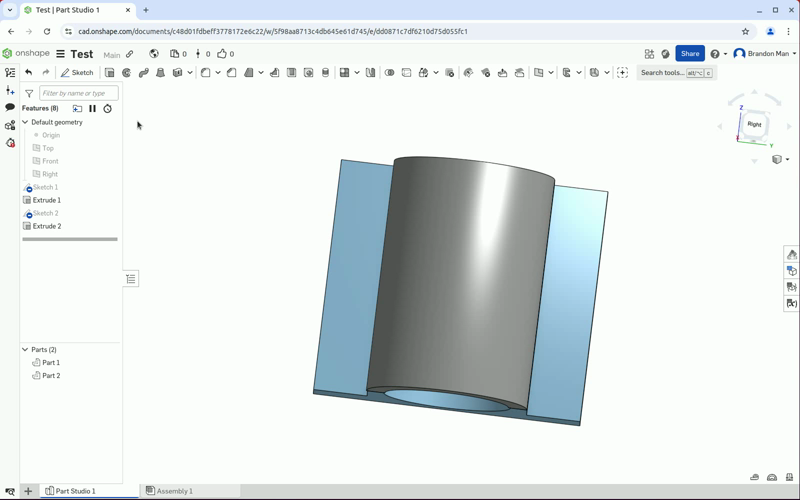
key(right, 3)
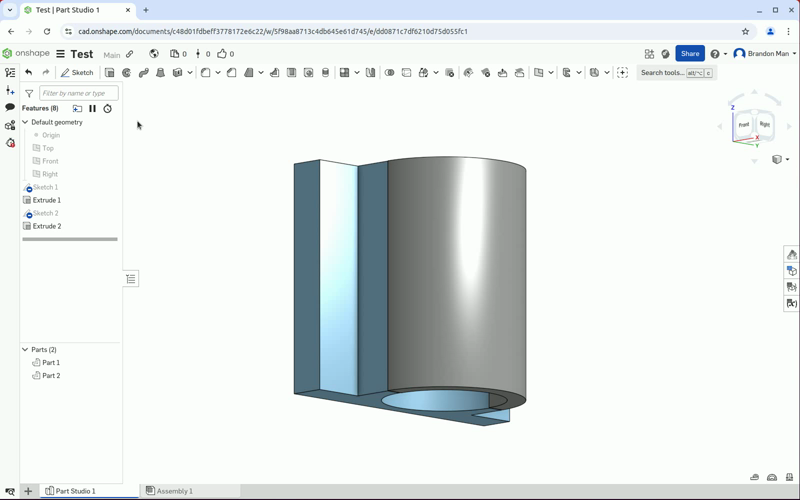
key(down, 3)
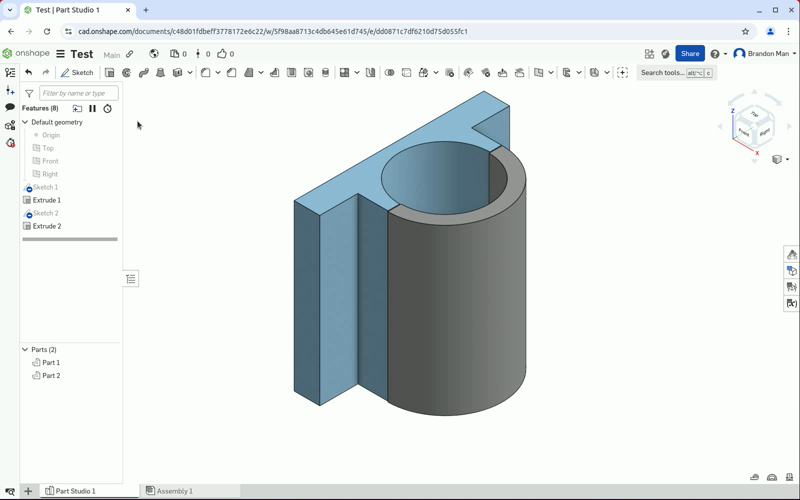
mouse_move(73, 189)
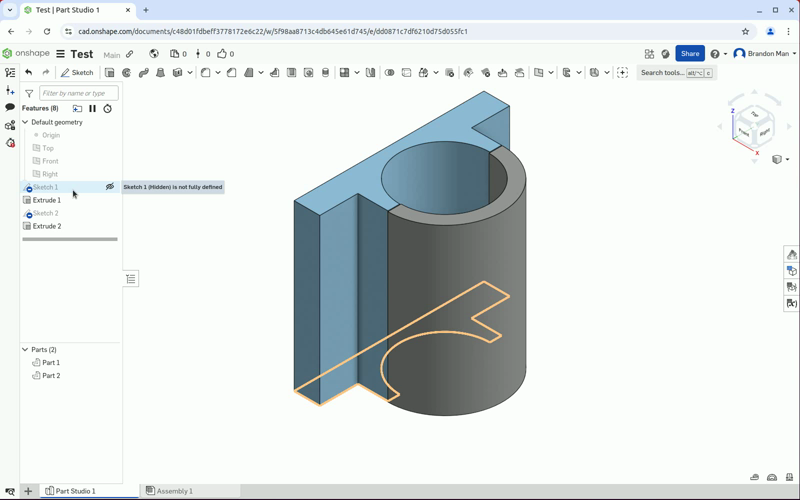
click(73, 189)